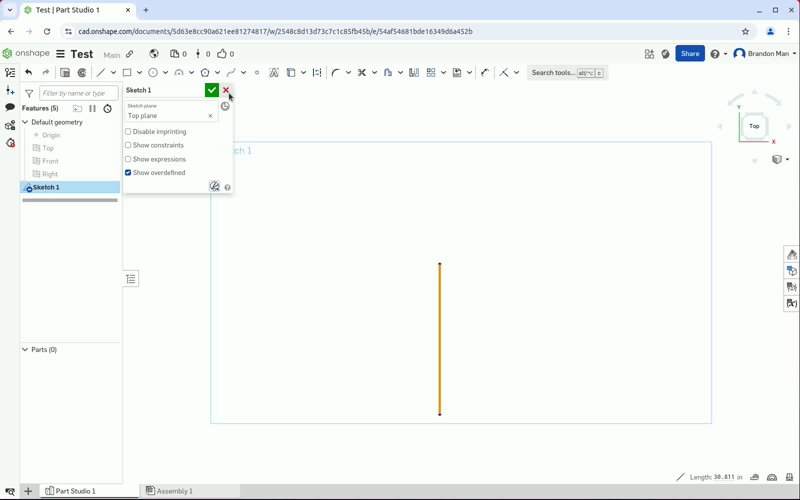
key(shift+h)
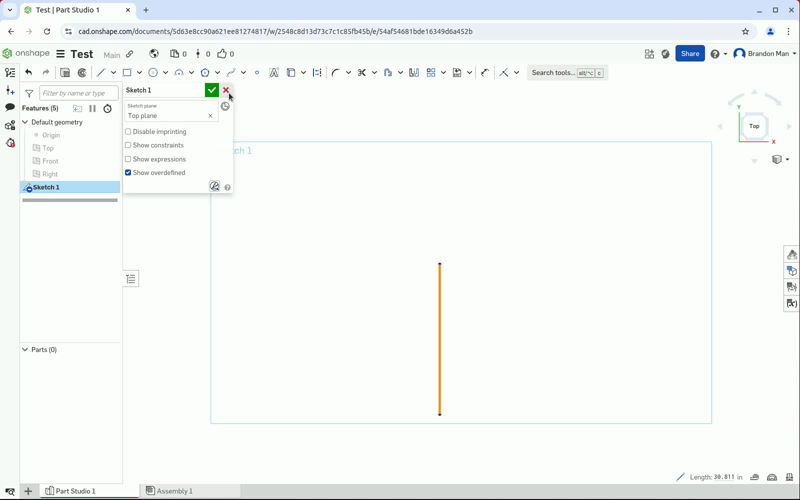
mouse_move(73, 352)
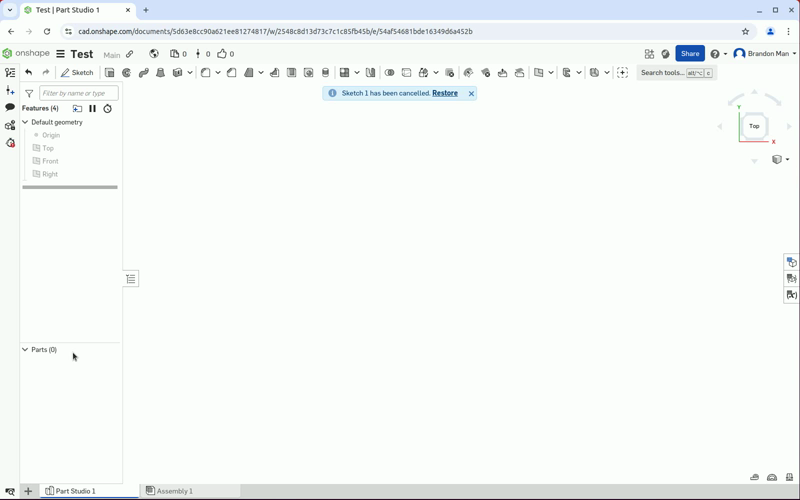
key(y)
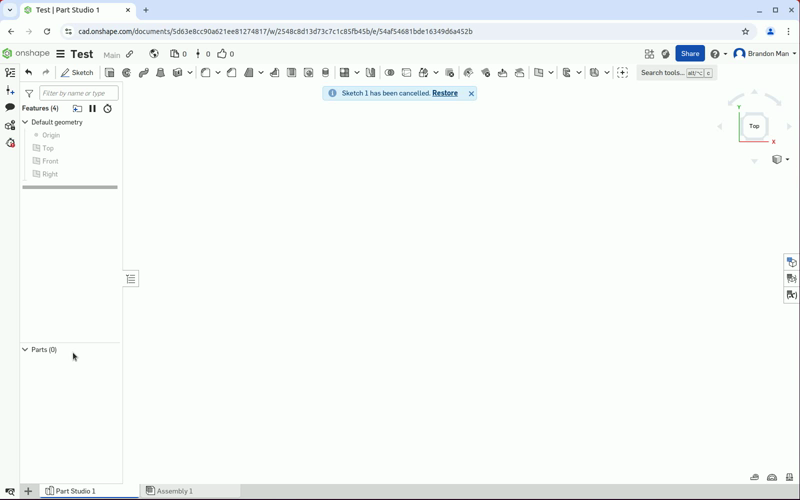
key(shift+p)
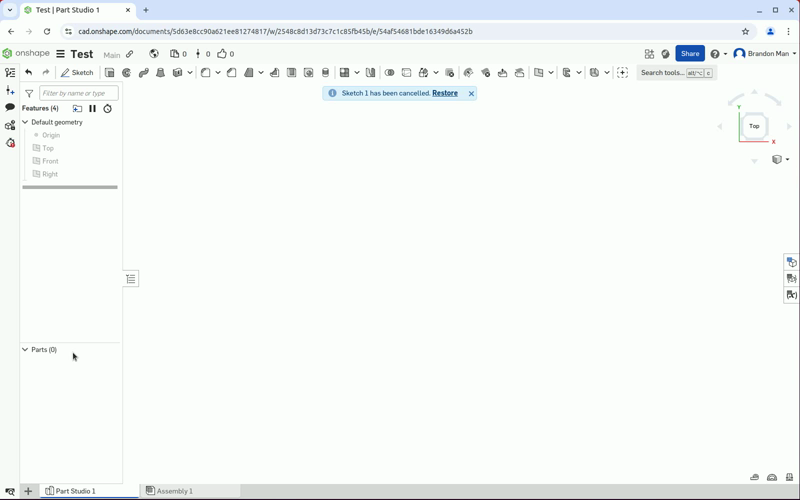
key(space)
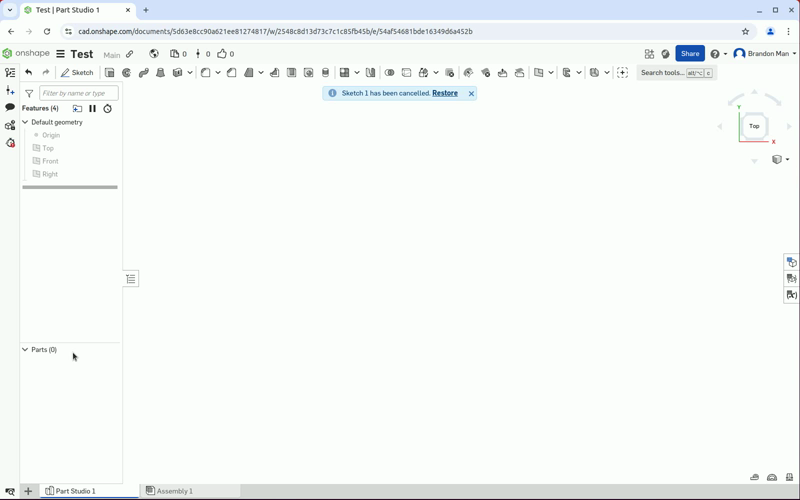
key_down(shift)
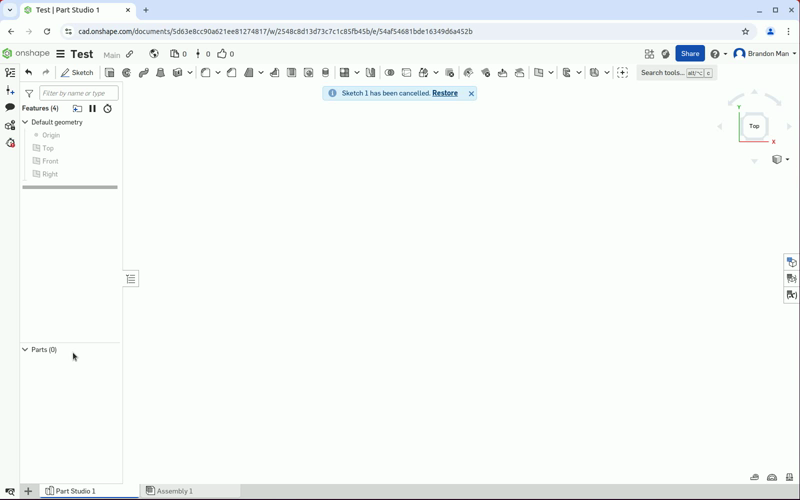
key(up)
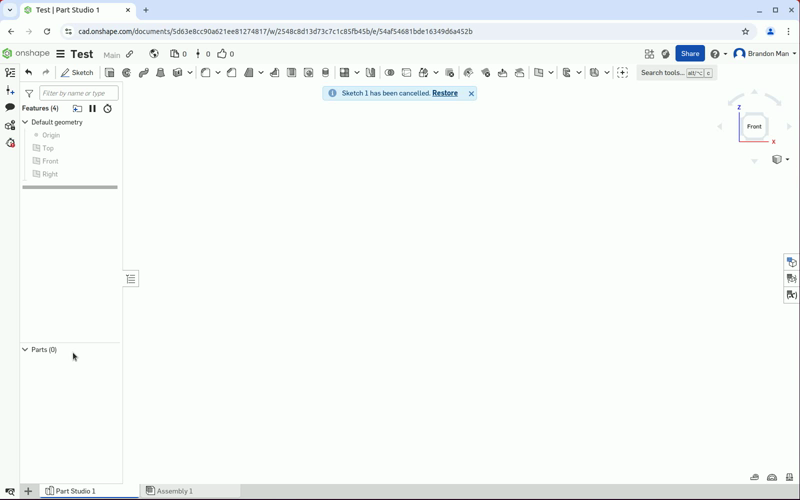
key_up(shift)
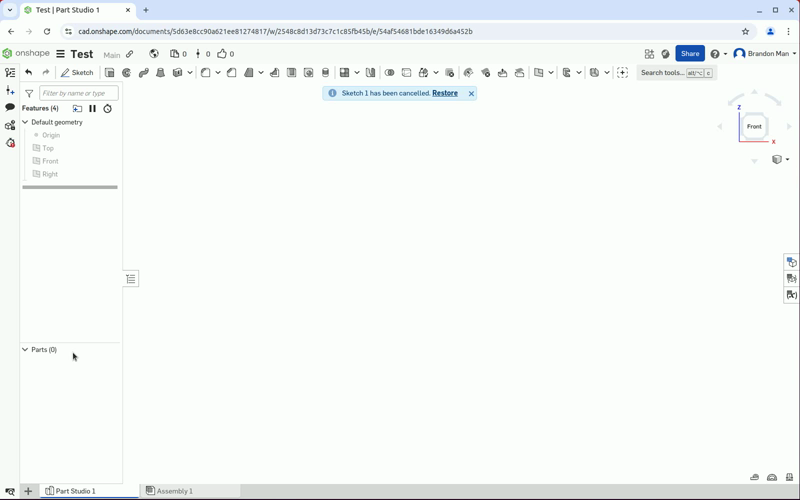
mouse_move(73, 352)
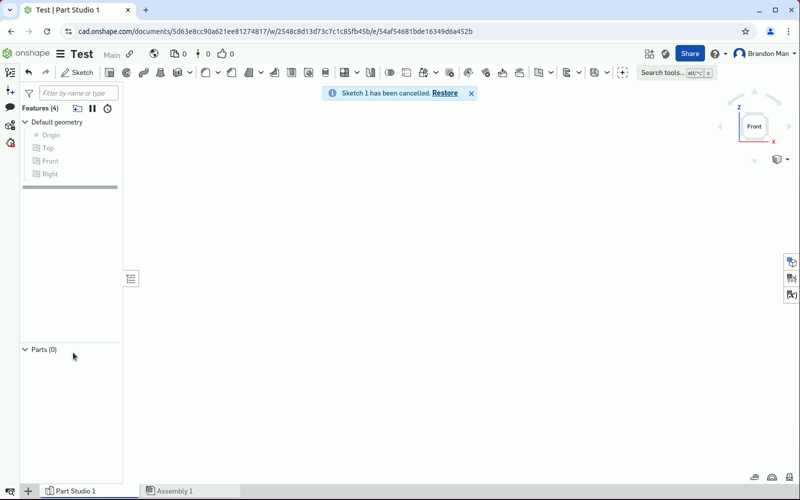
key(shift+y)
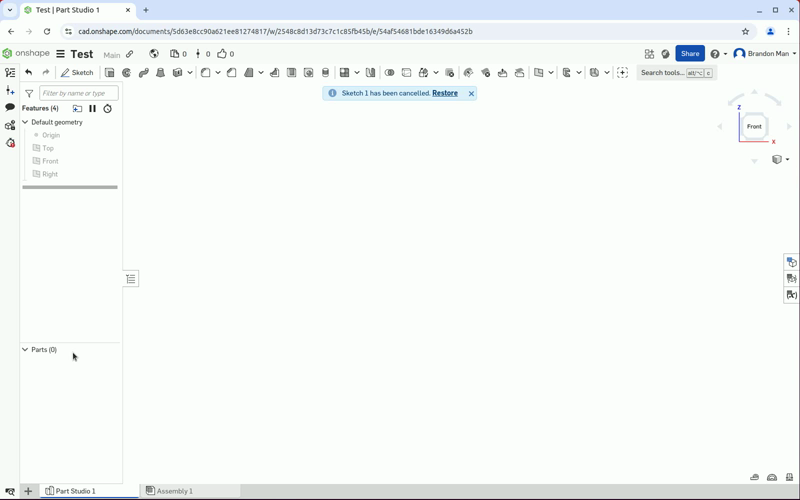
key(shift+s)
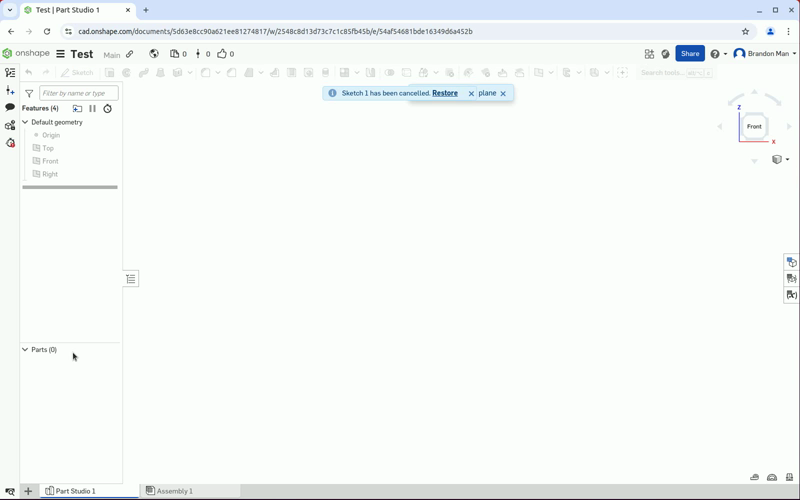
mouse_move(73, 163)
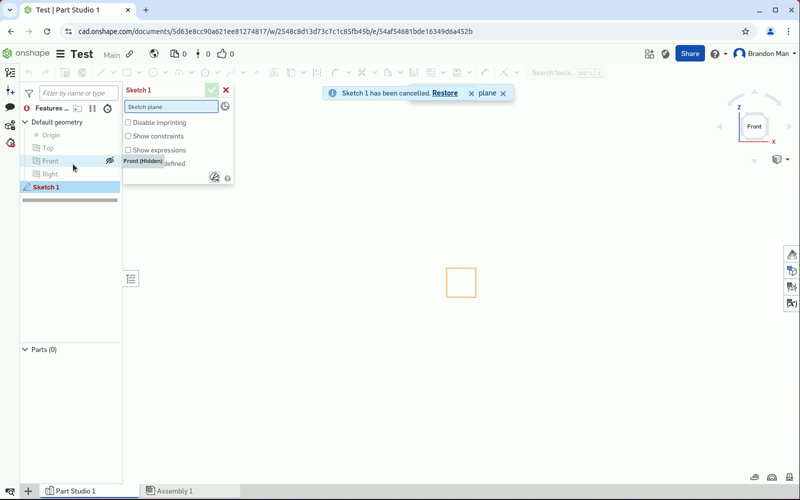
click(73, 163)
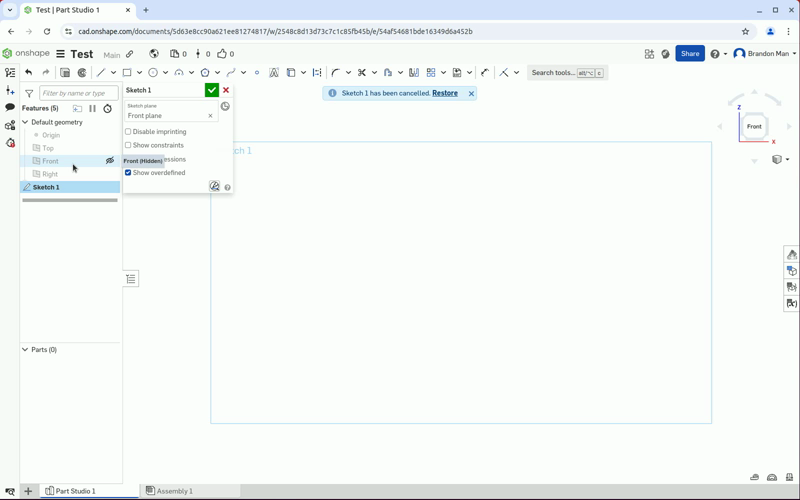
mouse_move(73, 352)
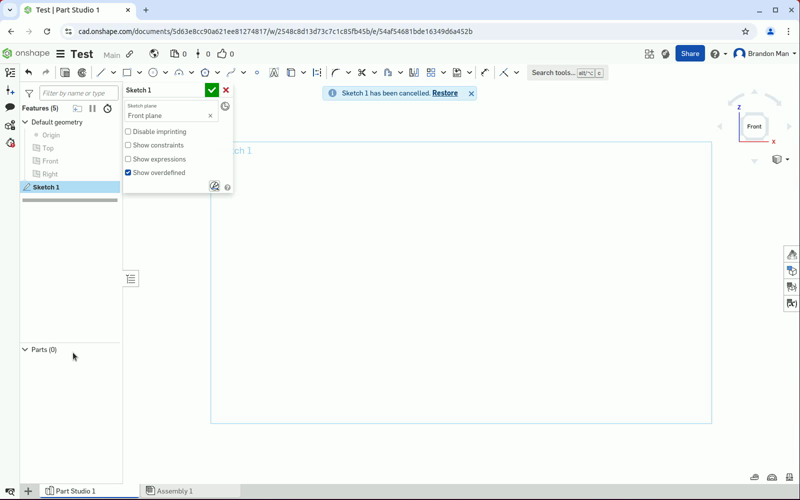
key(y)
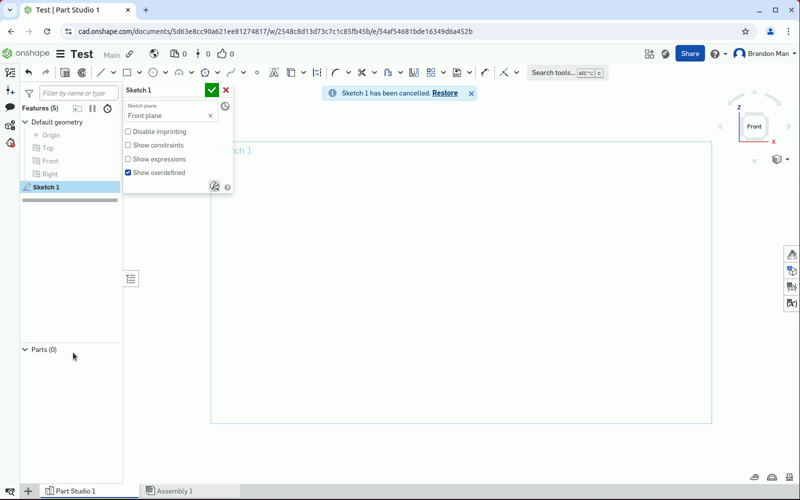
key(l)
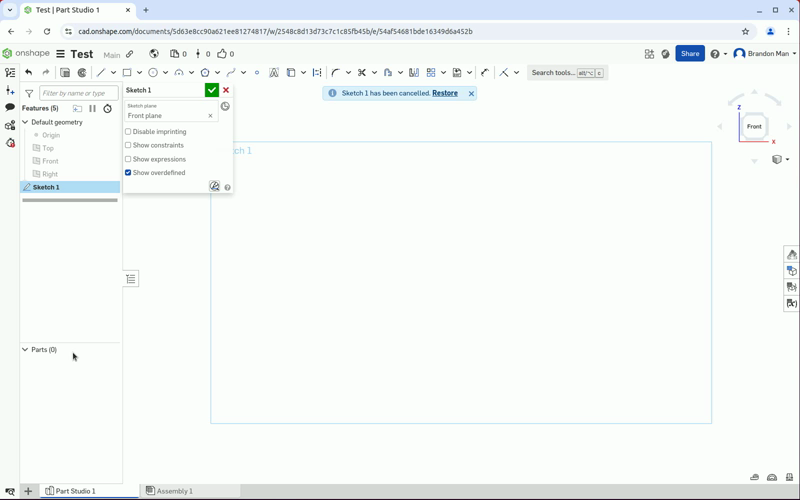
key_down(shift)
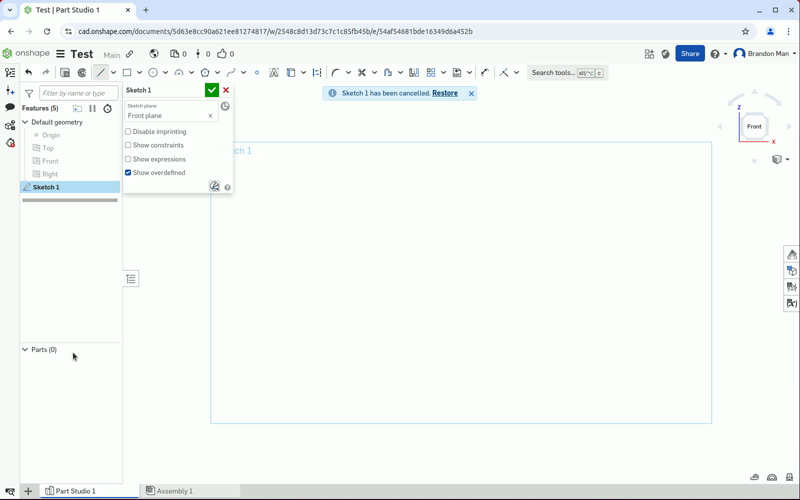
mouse_move(460, 282)
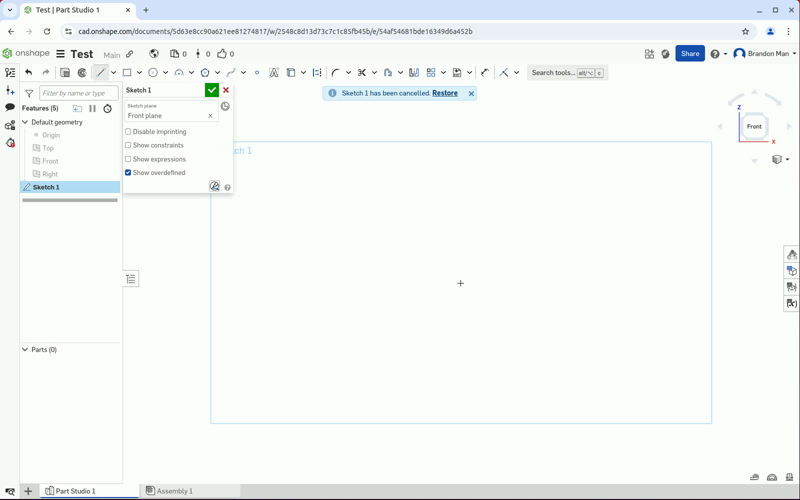
click(460, 282)
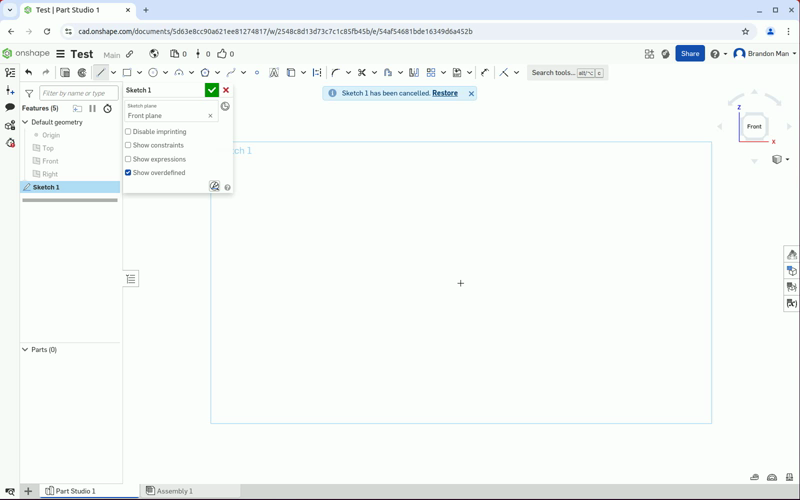
key_up(shift)
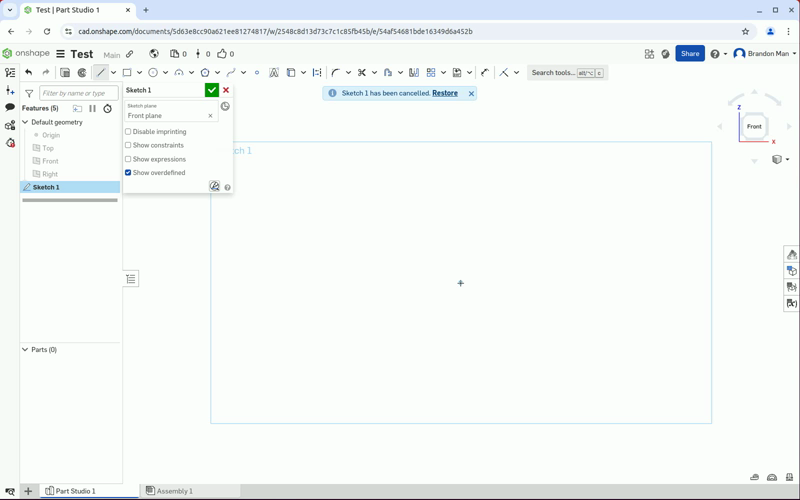
key_down(shift)
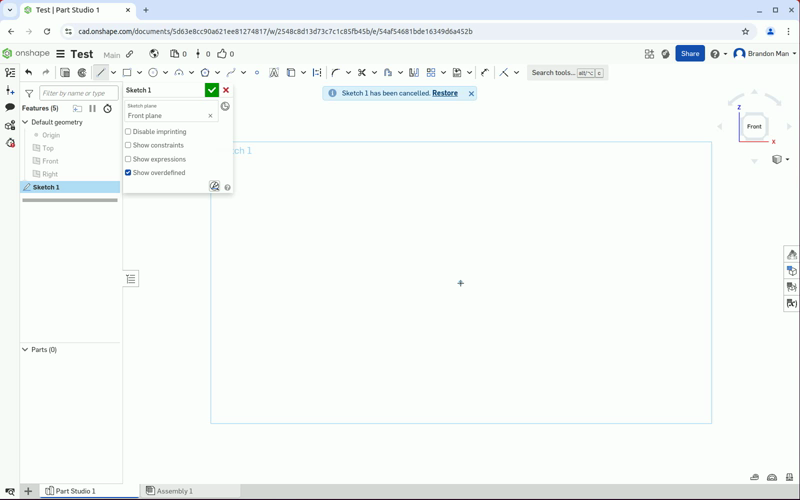
mouse_move(573, 282)
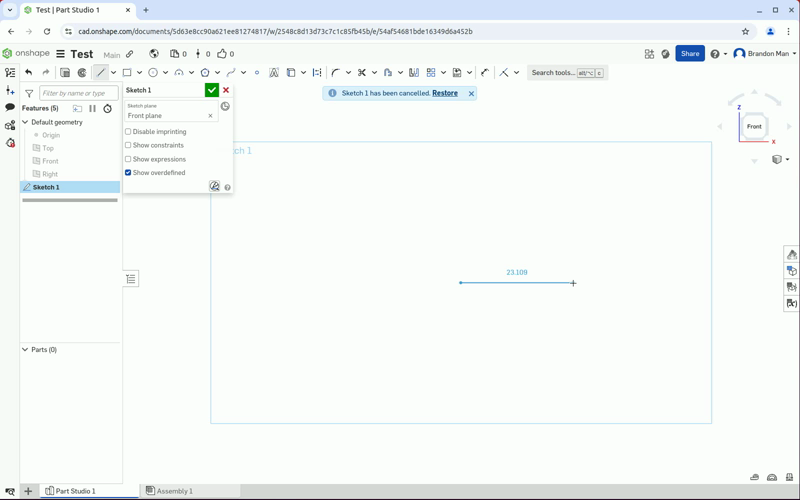
click(573, 282)
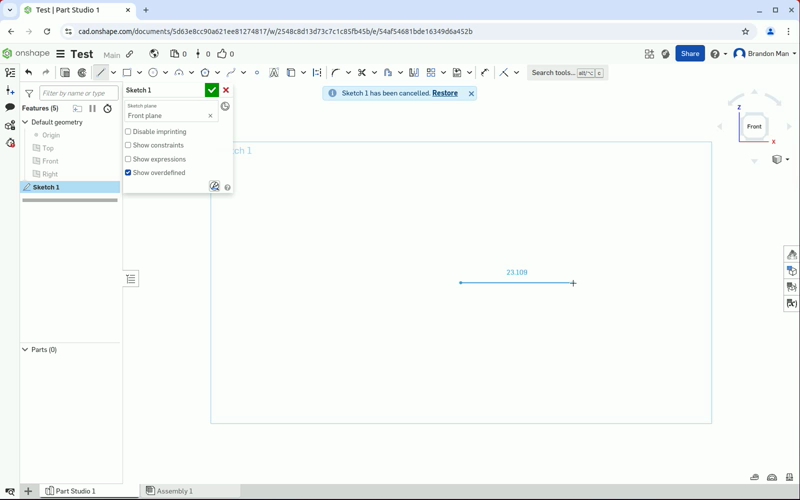
key_up(shift)
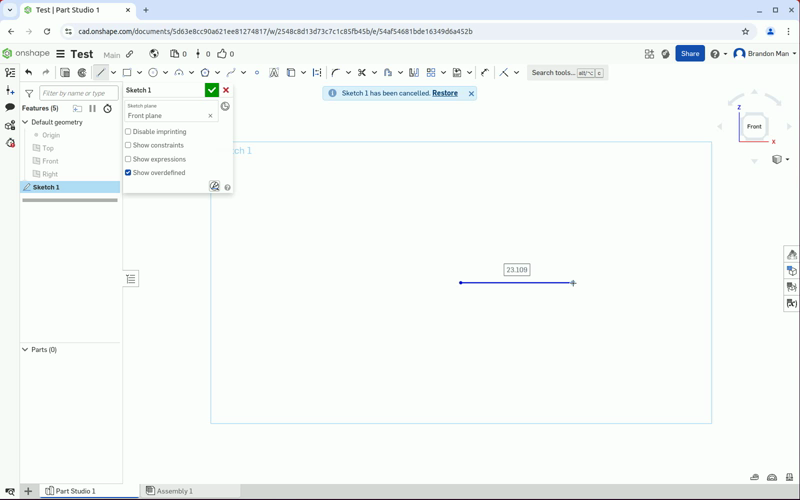
key_down(shift)
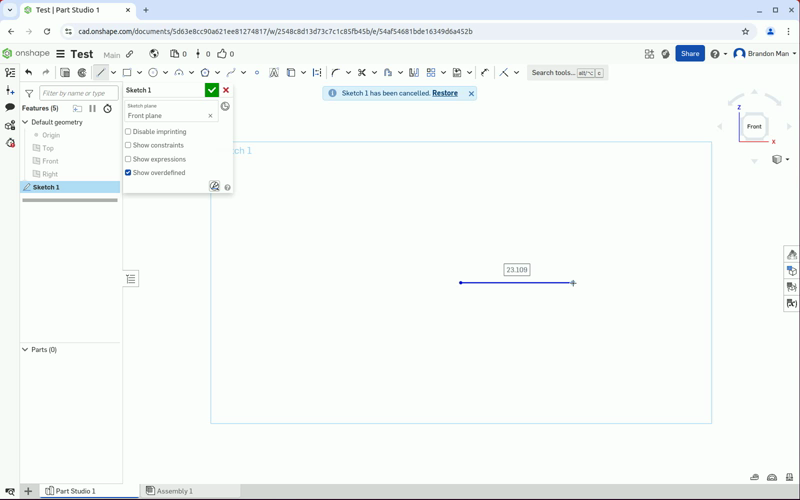
mouse_move(573, 208)
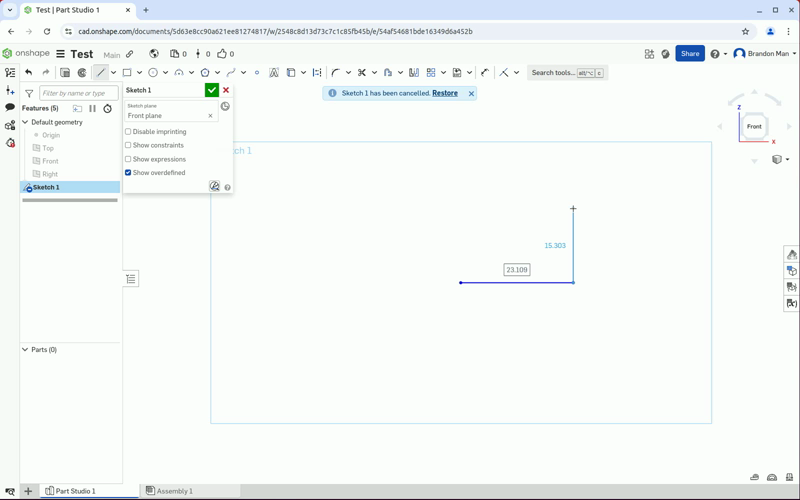
click(573, 208)
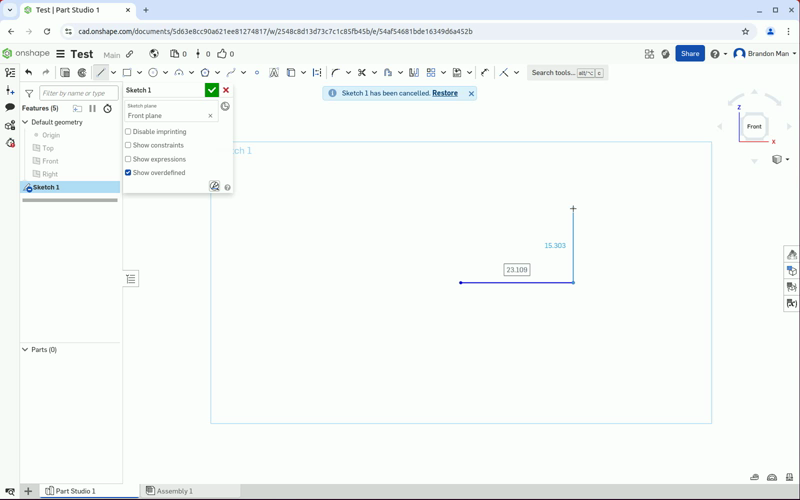
key_up(shift)
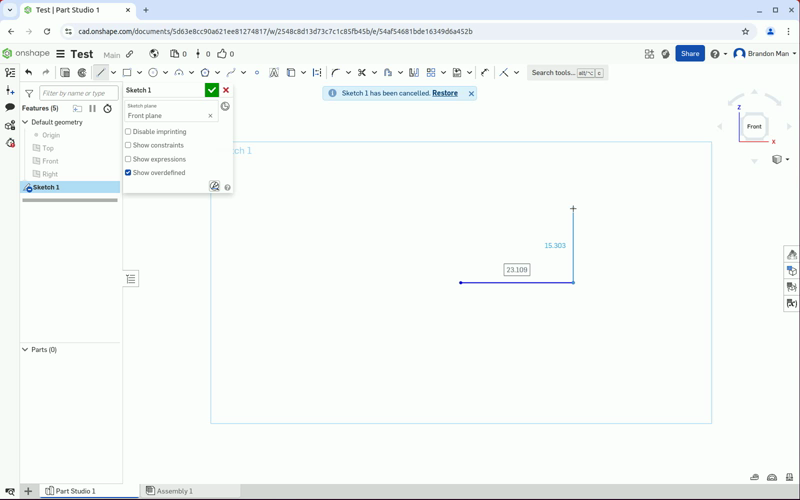
key_down(shift)
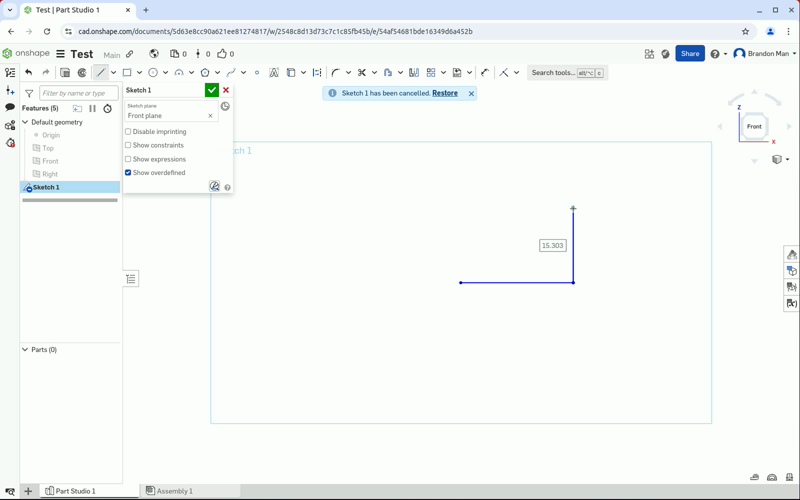
mouse_move(460, 208)
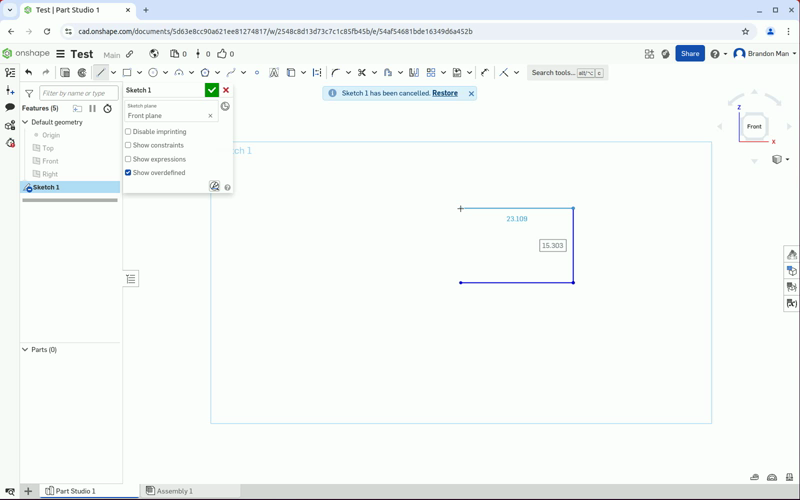
click(460, 208)
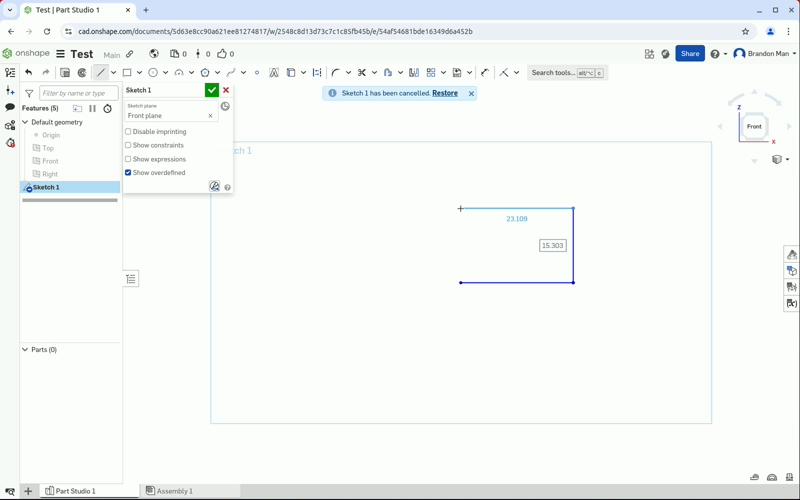
key_up(shift)
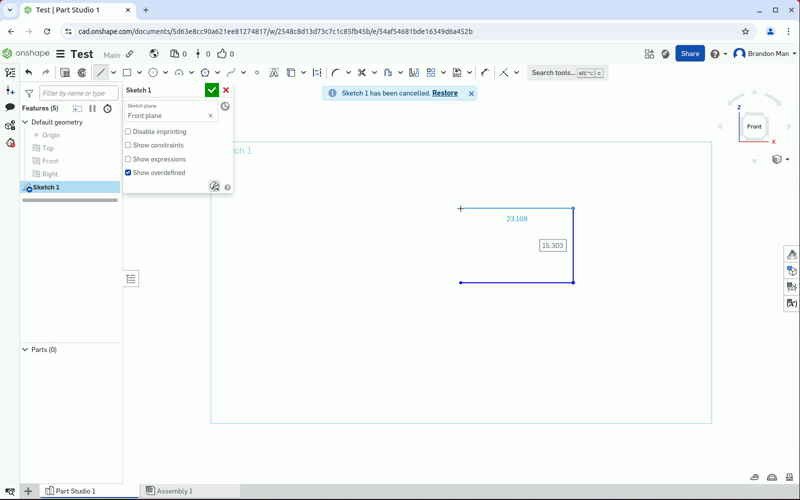
key_down(shift)
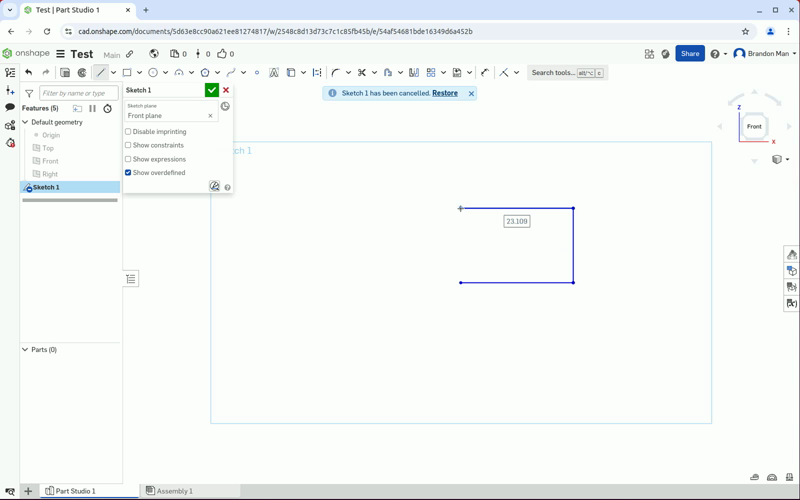
mouse_move(460, 282)
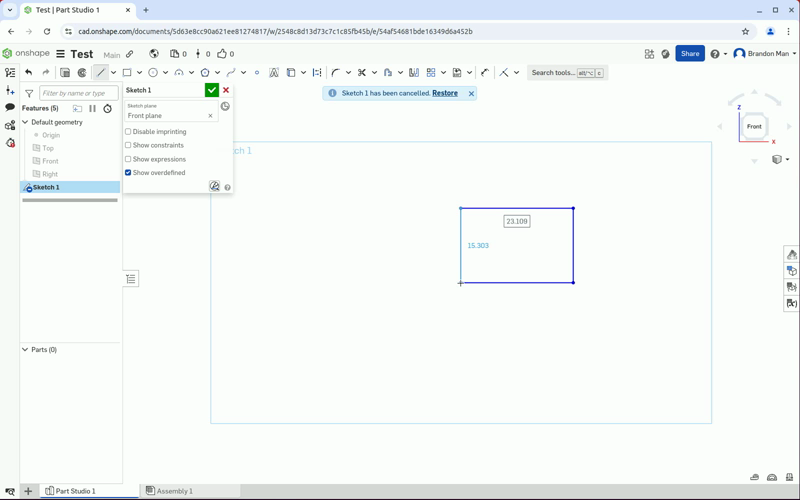
key_up(shift)
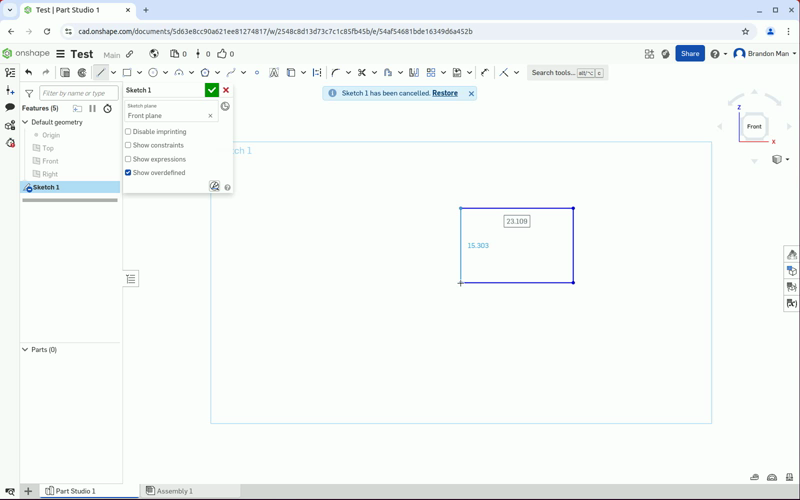
click(460, 282)
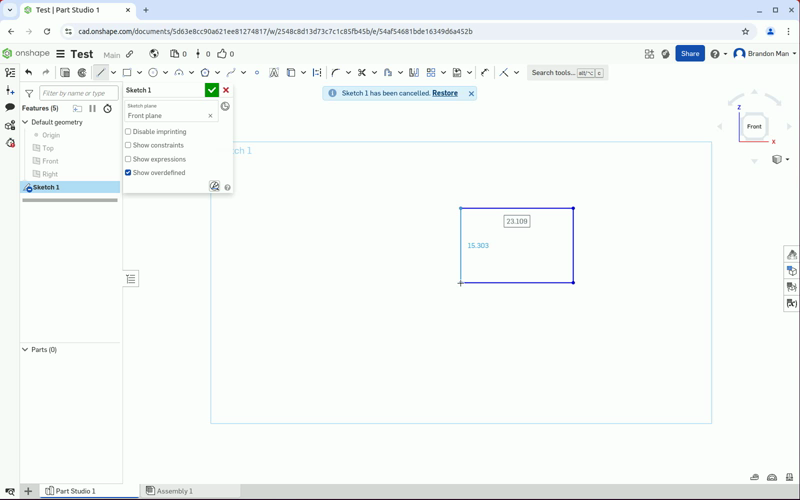
key(esc)
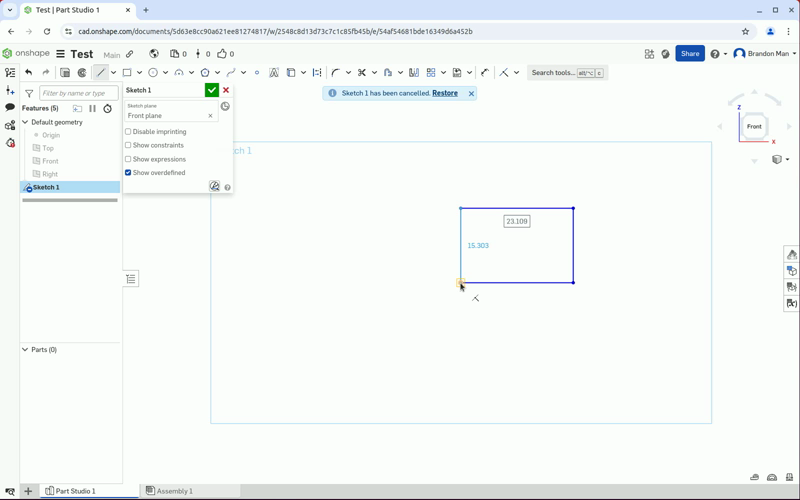
mouse_move(541, 243)
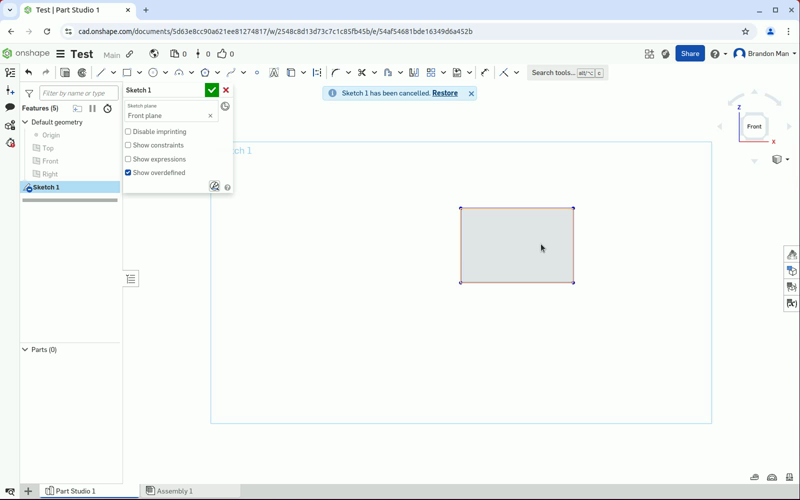
click(541, 243)
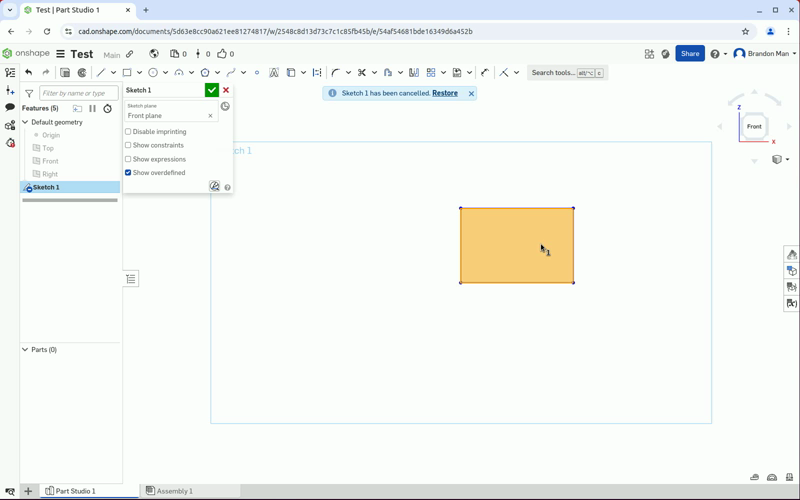
mouse_move(73, 352)
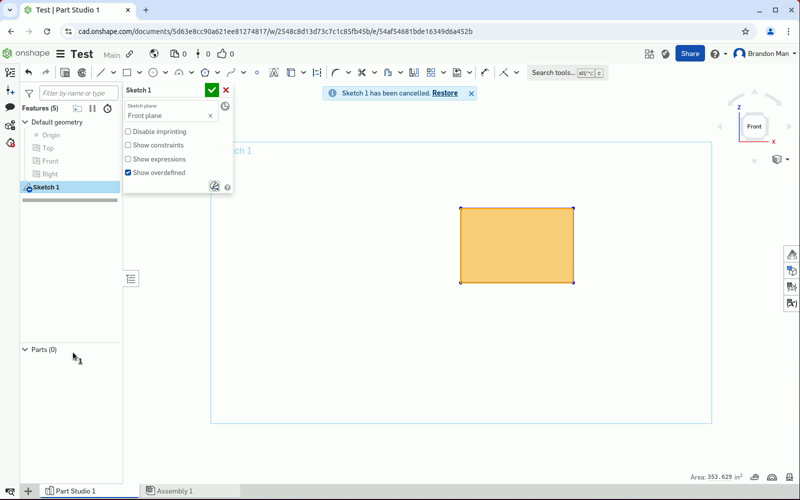
key(shift+y)
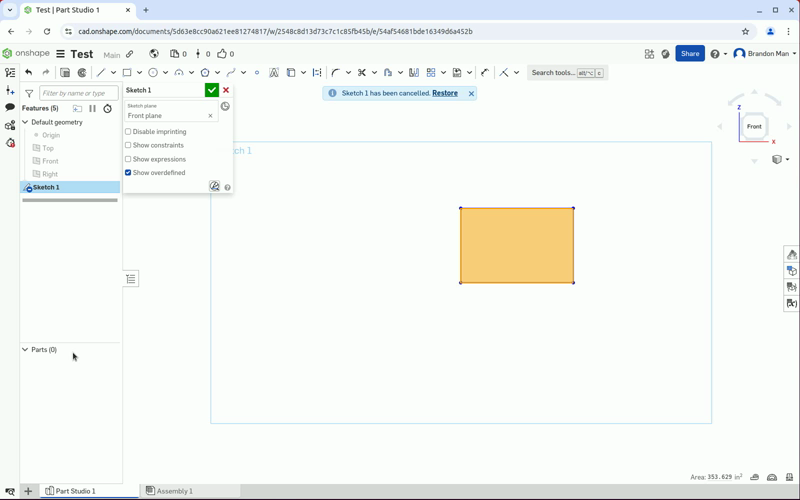
key(shift+e)
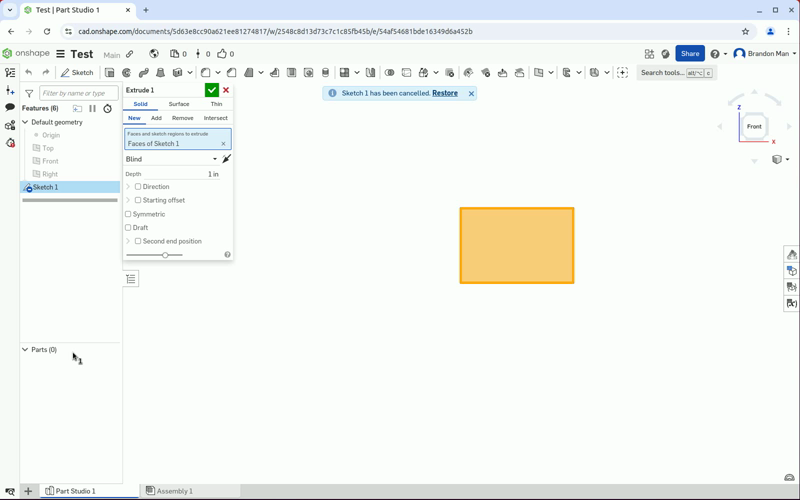
mouse_move(143, 106)
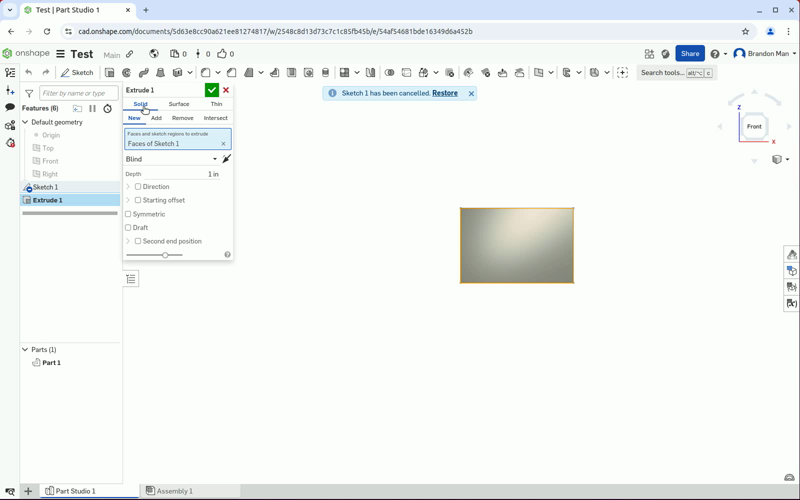
click(143, 106)
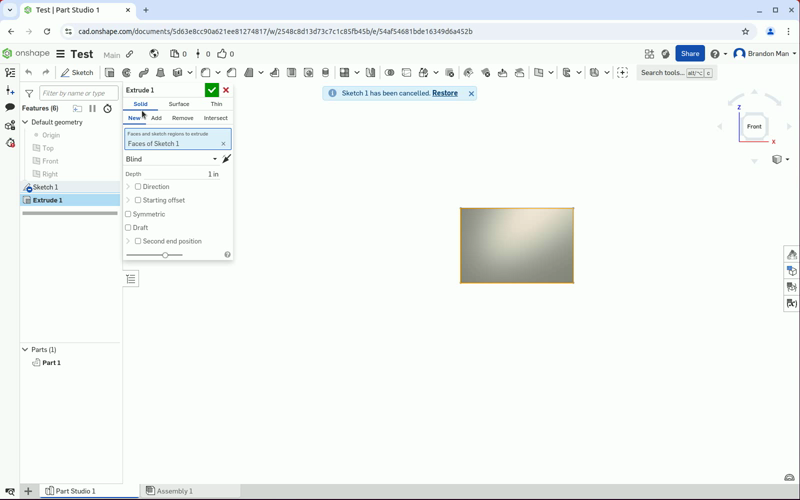
mouse_move(137, 120)
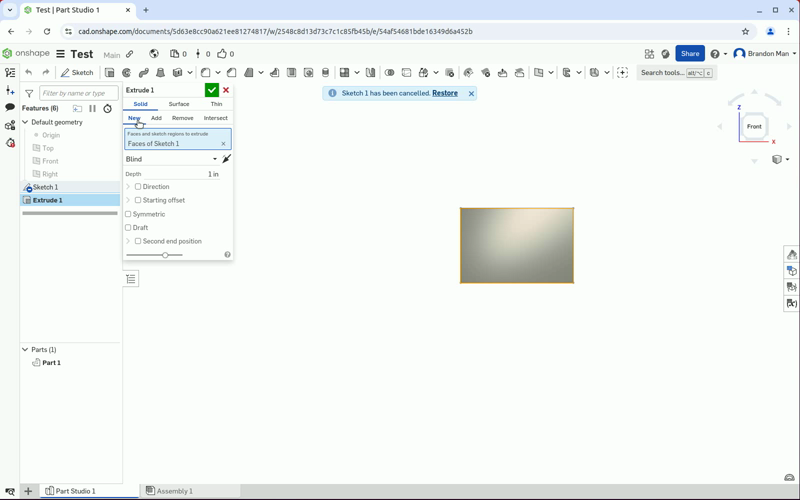
click(137, 120)
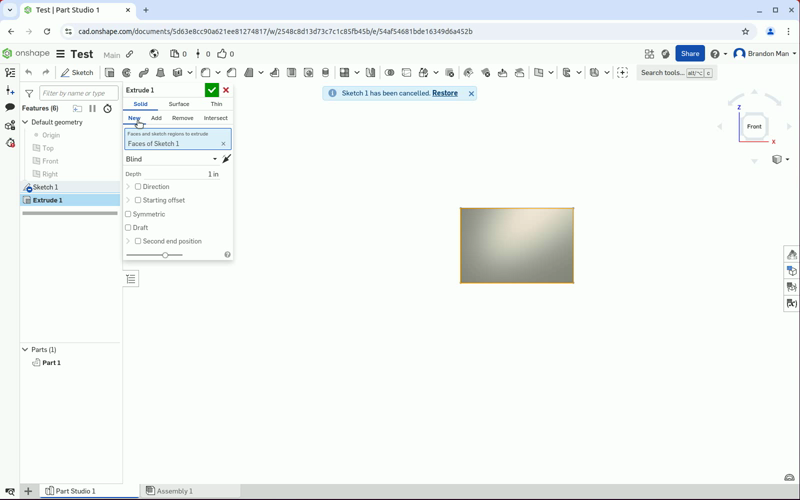
key(tab, 4)
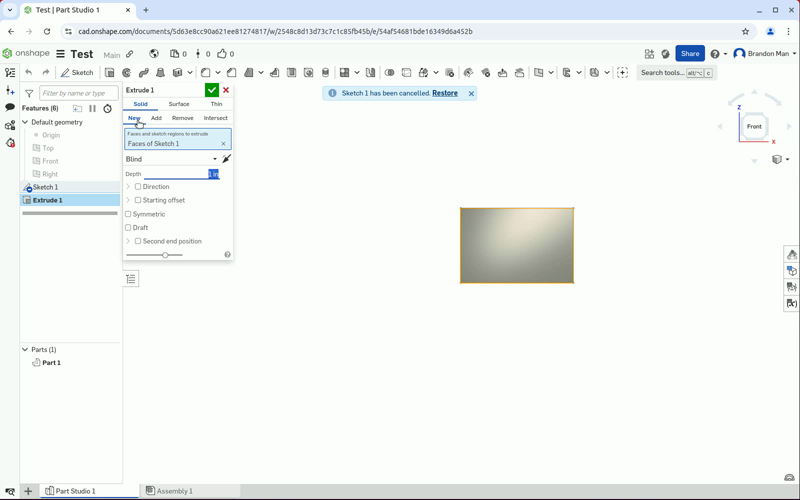
text(15.405)
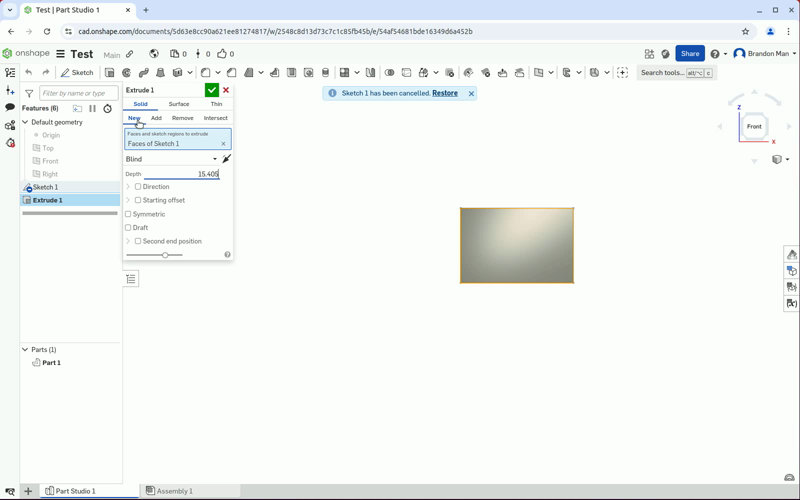
key(enter)
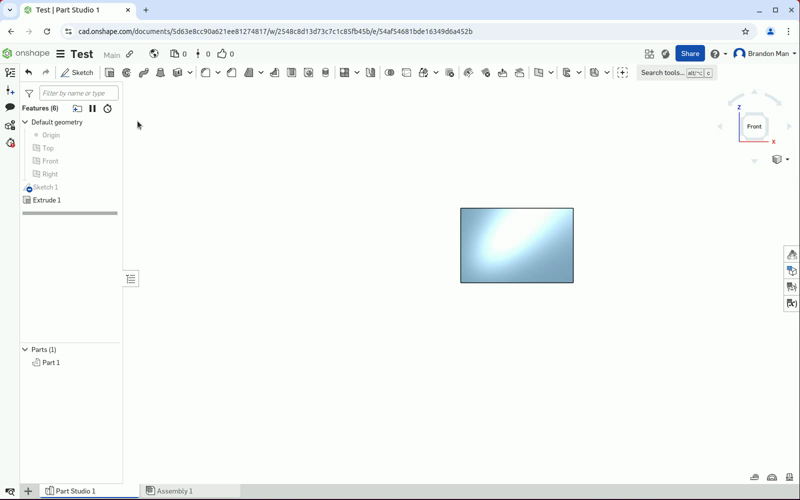
key(shift+h)
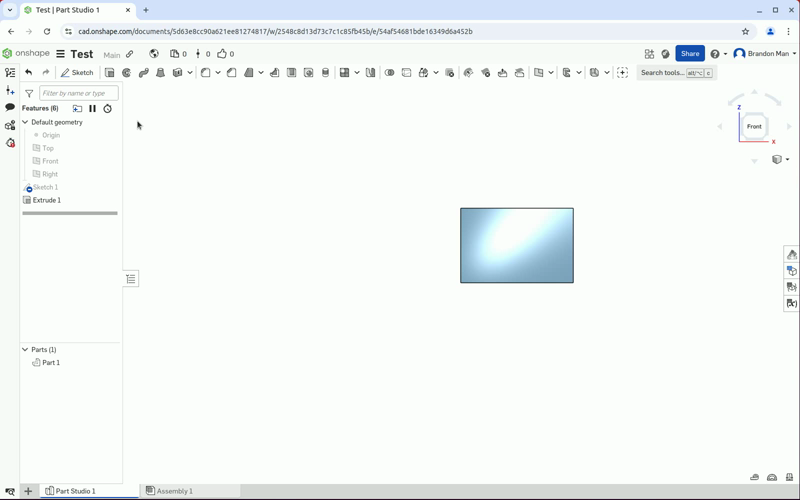
key(shift+h)
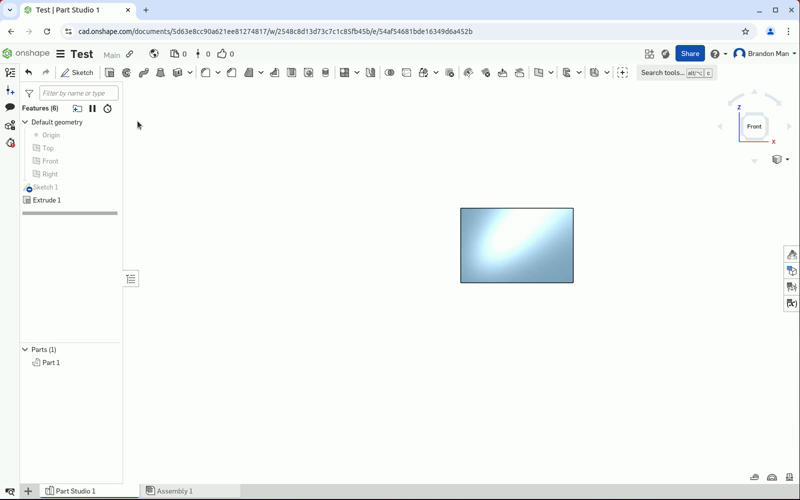
mouse_move(73, 189)
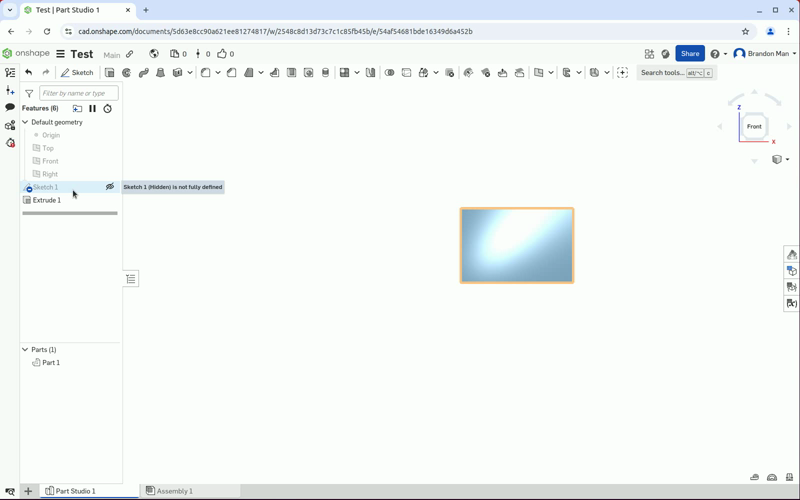
click(73, 189)
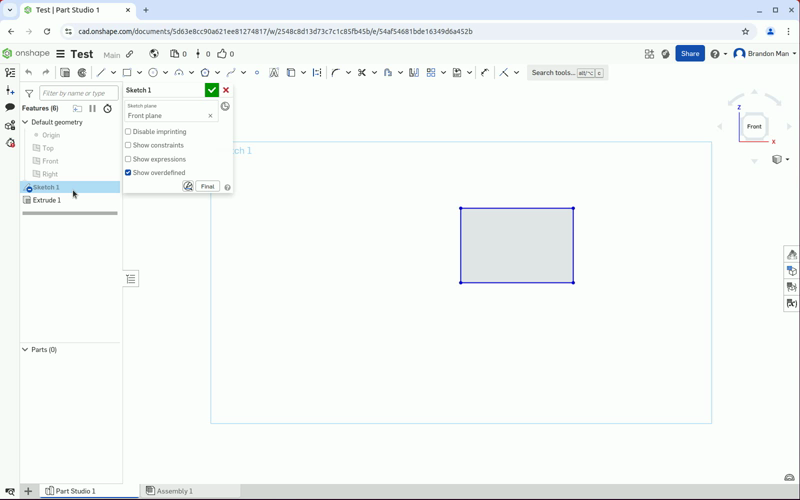
mouse_move(229, 92)
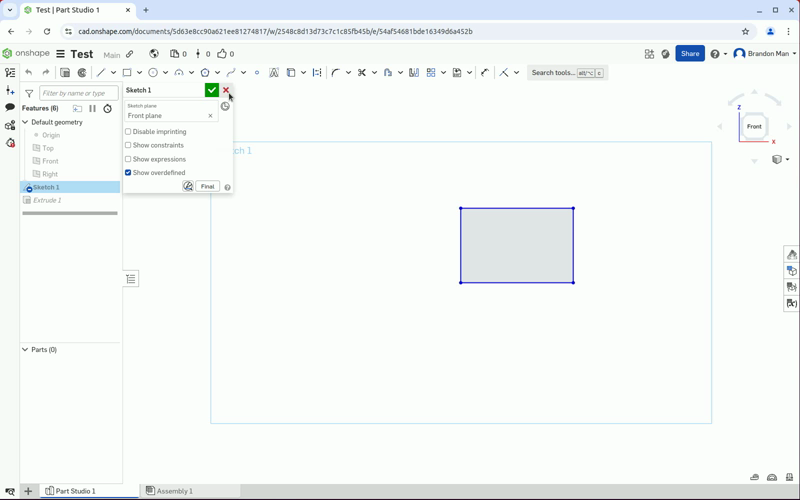
click(229, 92)
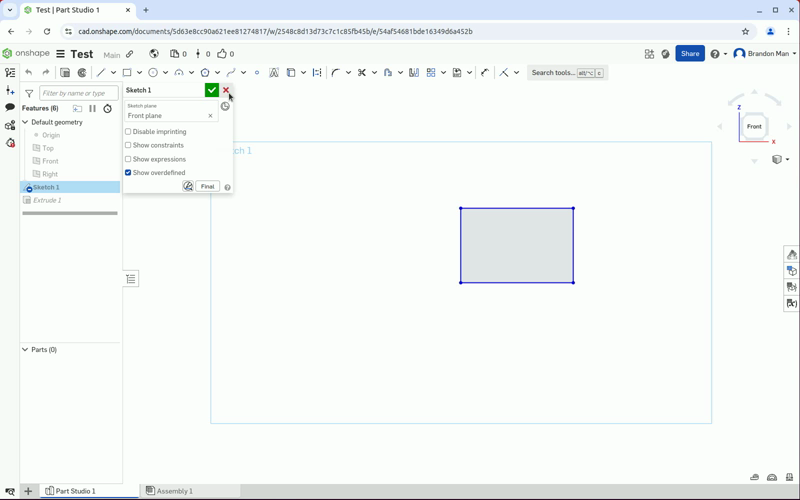
key(shift+s)
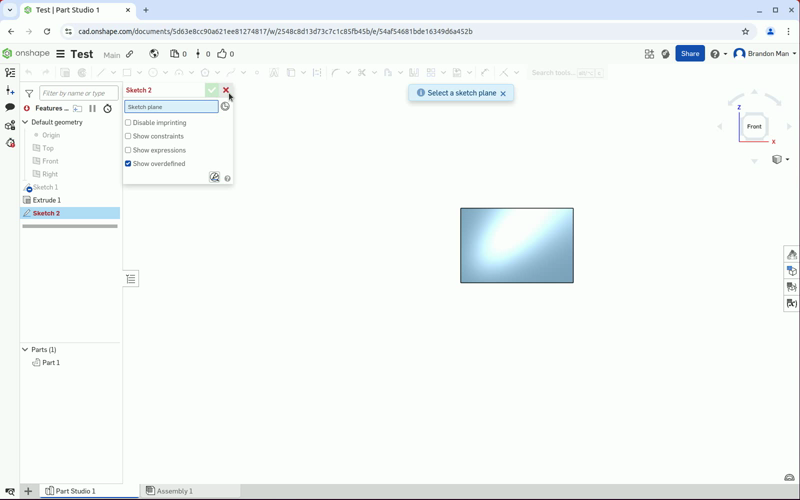
mouse_move(73, 163)
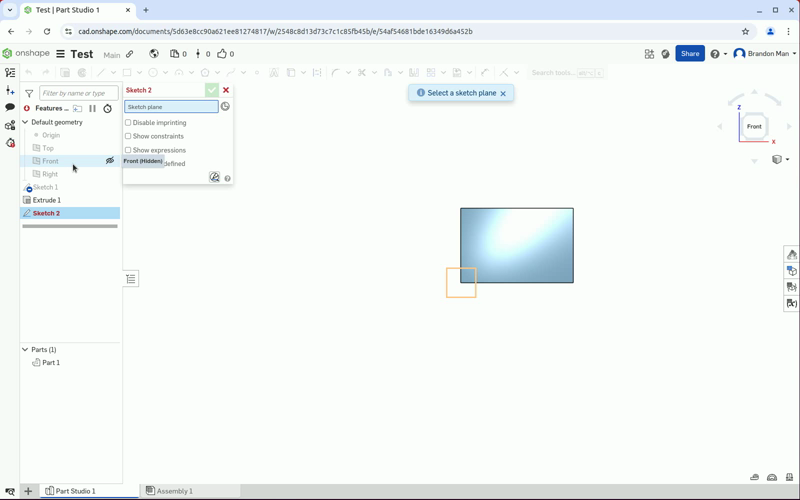
click(73, 163)
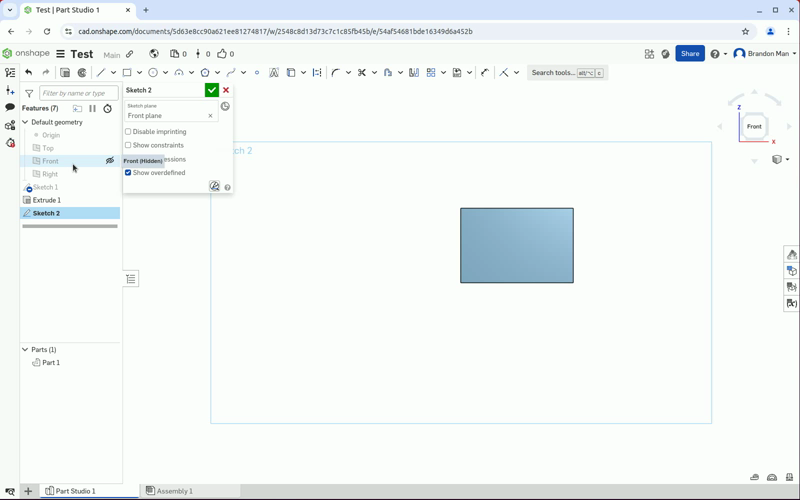
mouse_move(73, 352)
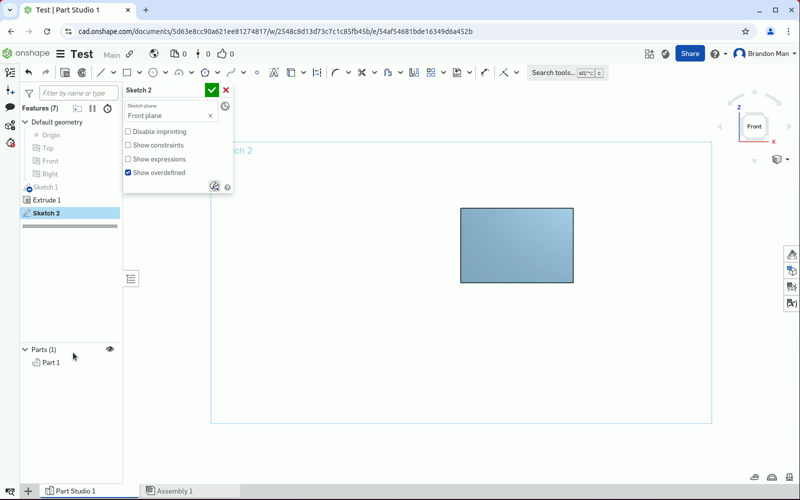
key(y)
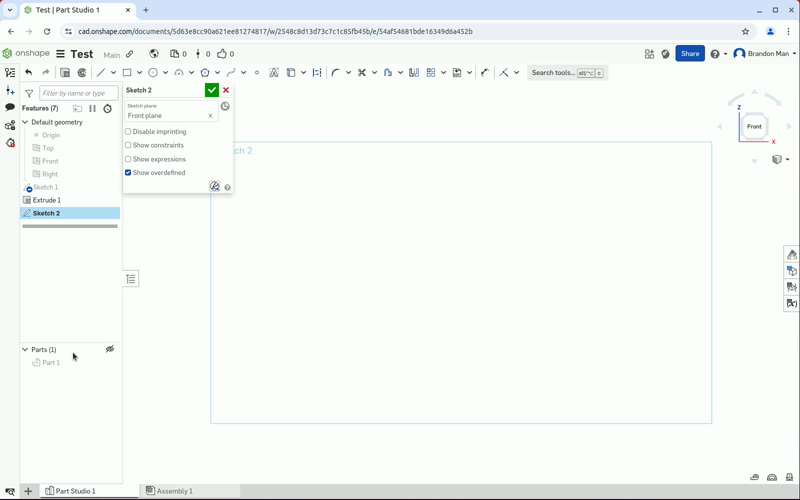
key(l)
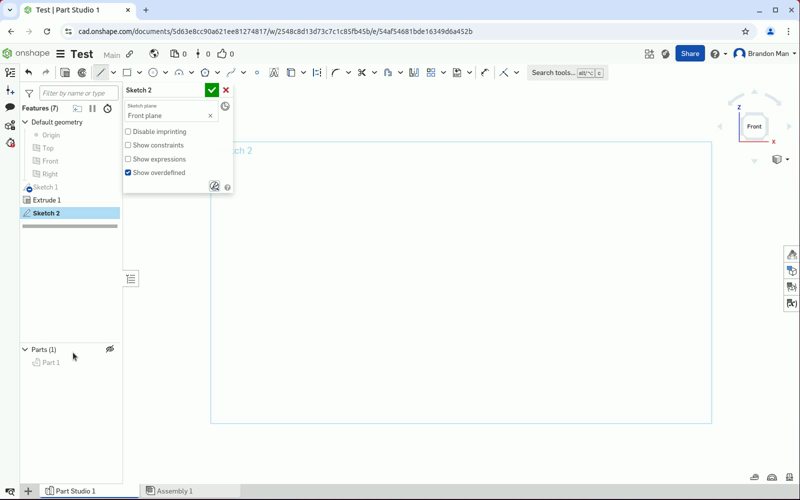
key_down(shift)
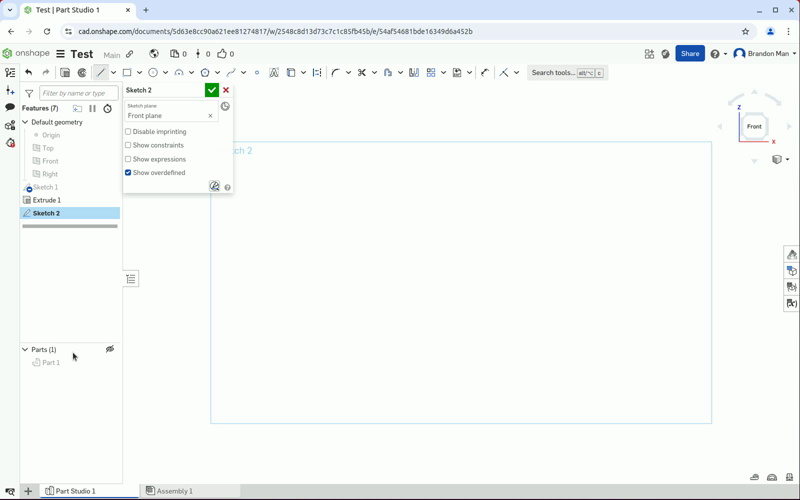
mouse_move(516, 207)
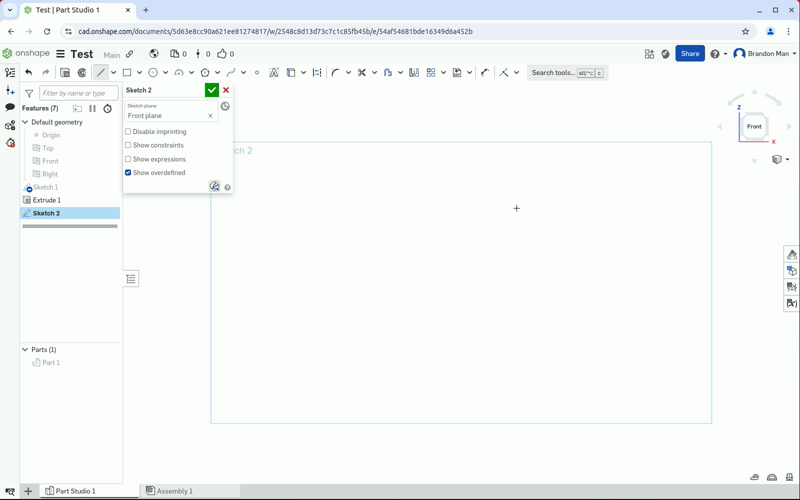
click(516, 207)
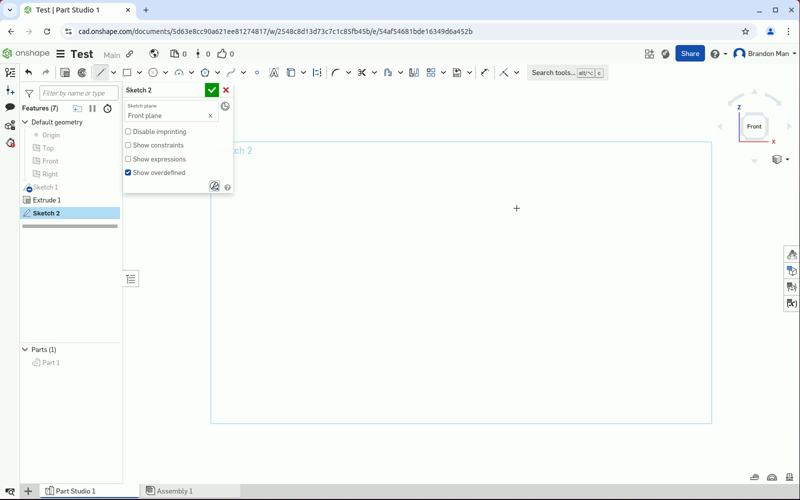
key_up(shift)
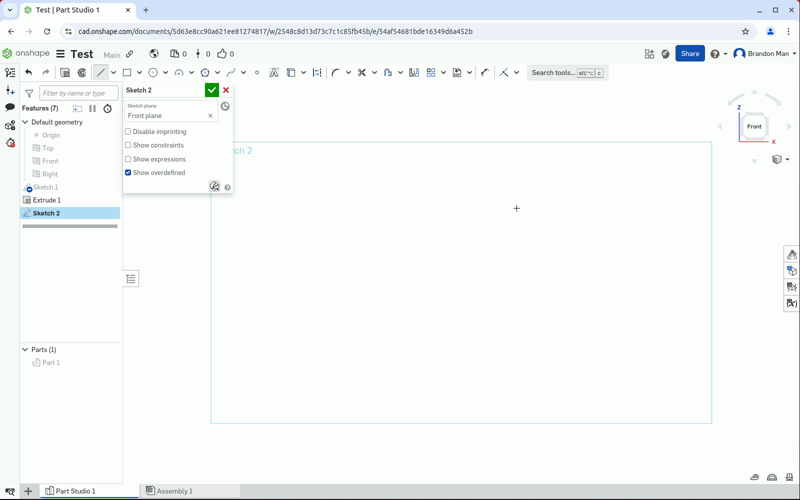
key_down(shift)
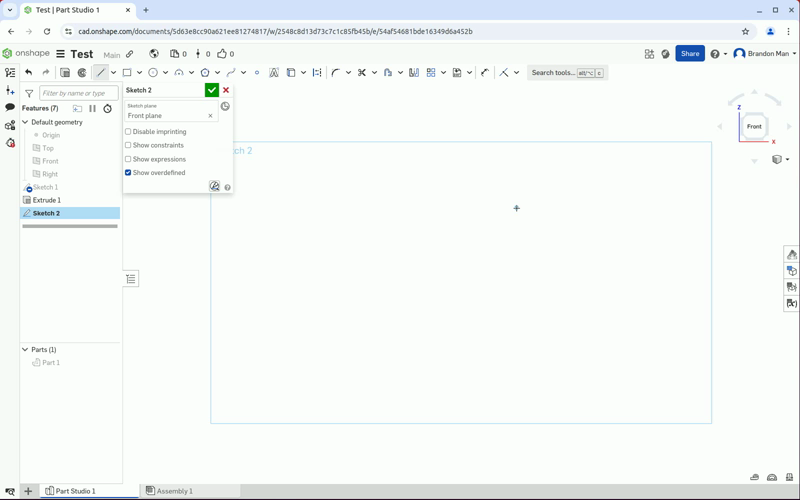
mouse_move(573, 264)
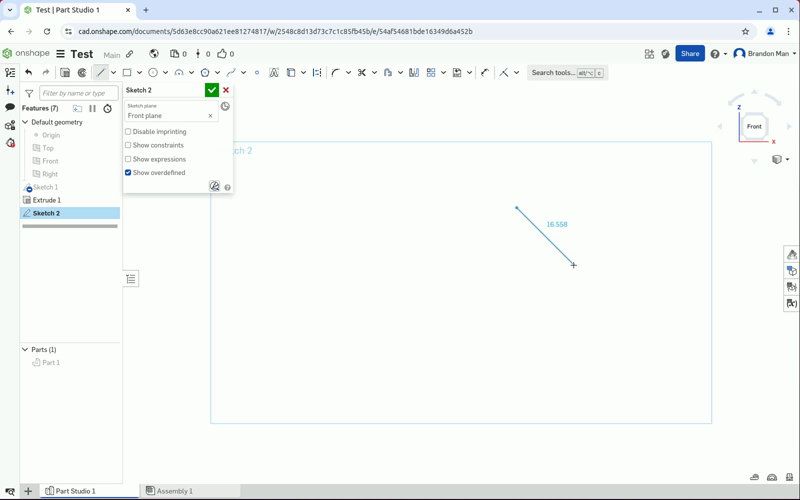
click(573, 264)
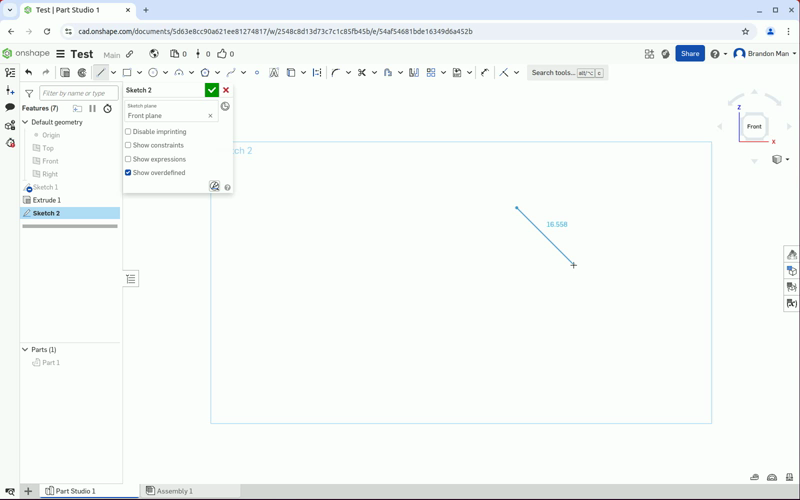
key_up(shift)
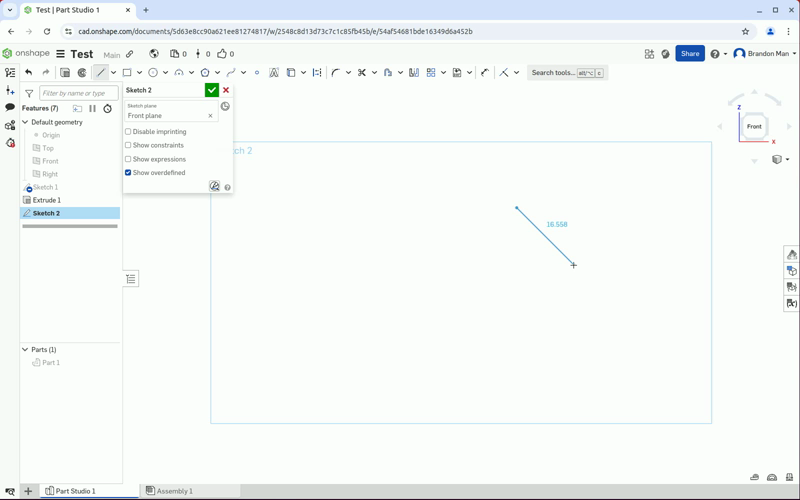
key_down(shift)
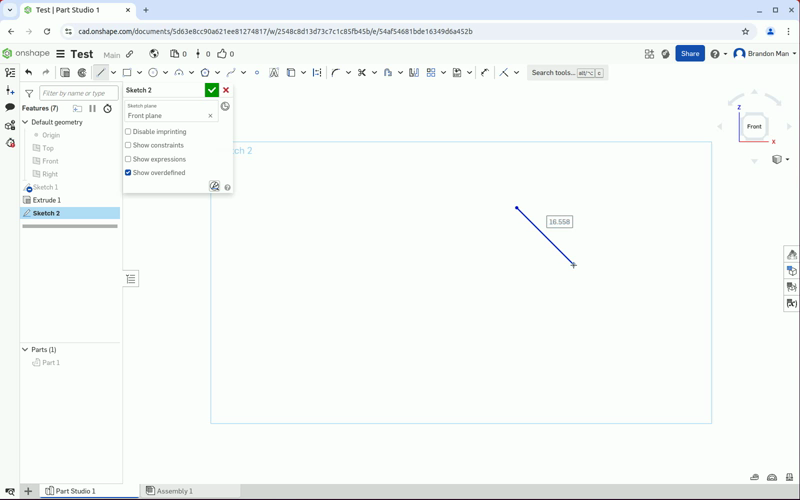
mouse_move(589, 264)
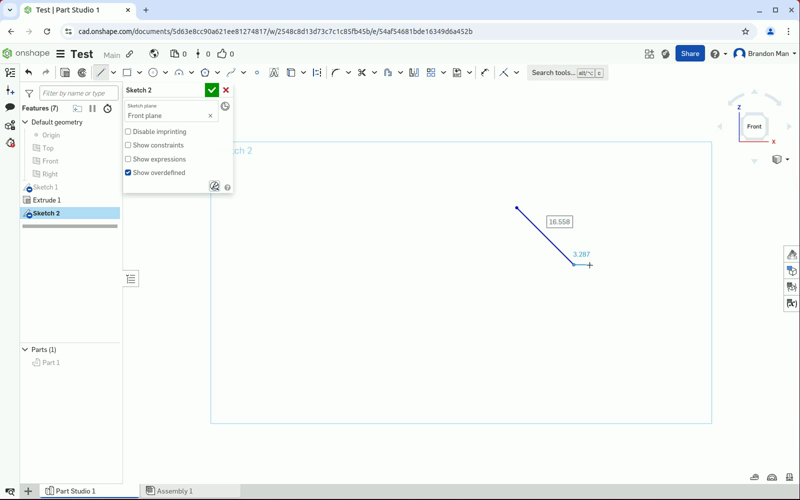
mouse_move(573, 207)
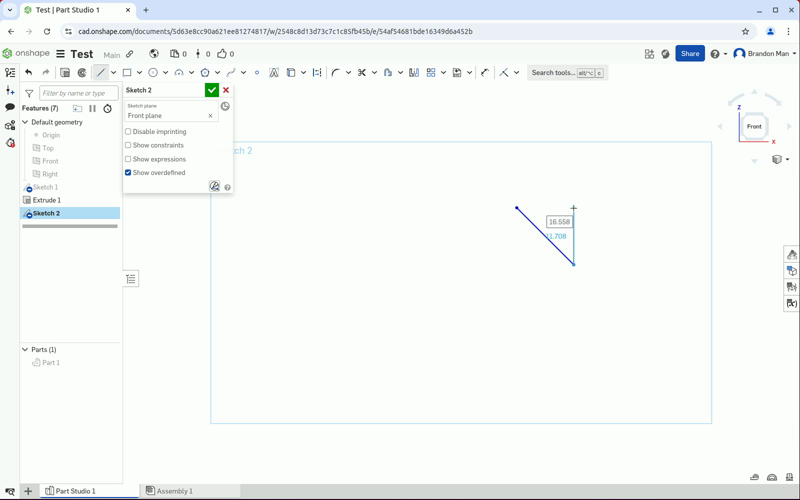
click(573, 207)
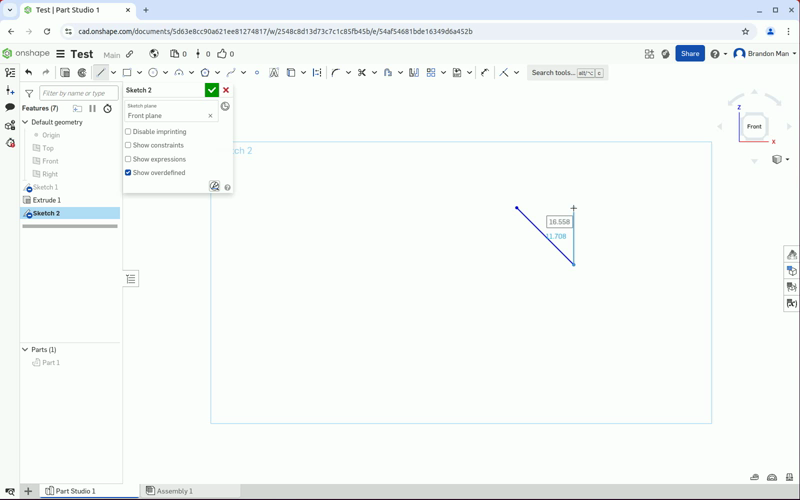
key_up(shift)
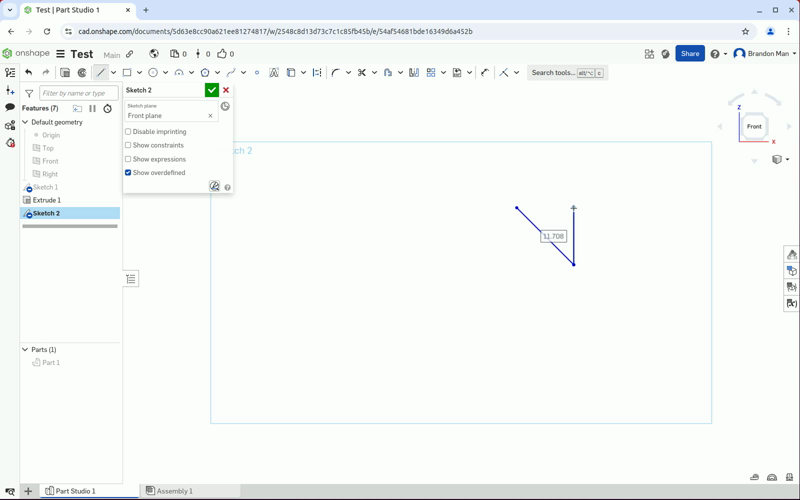
mouse_move(589, 207)
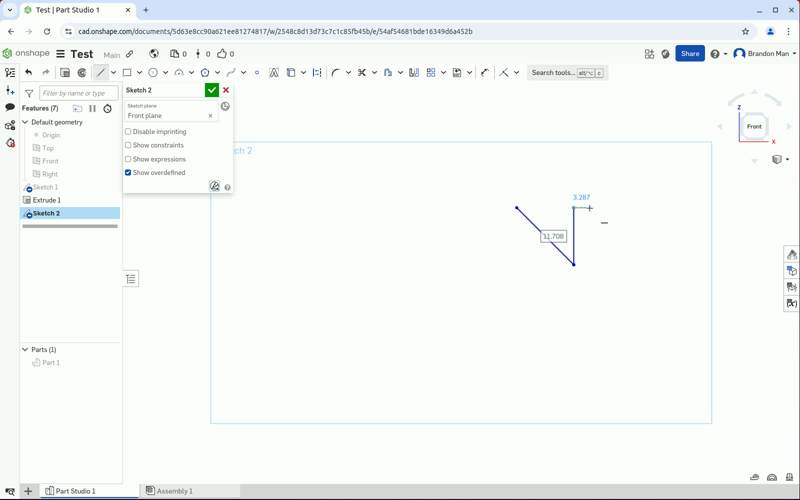
key_down(shift)
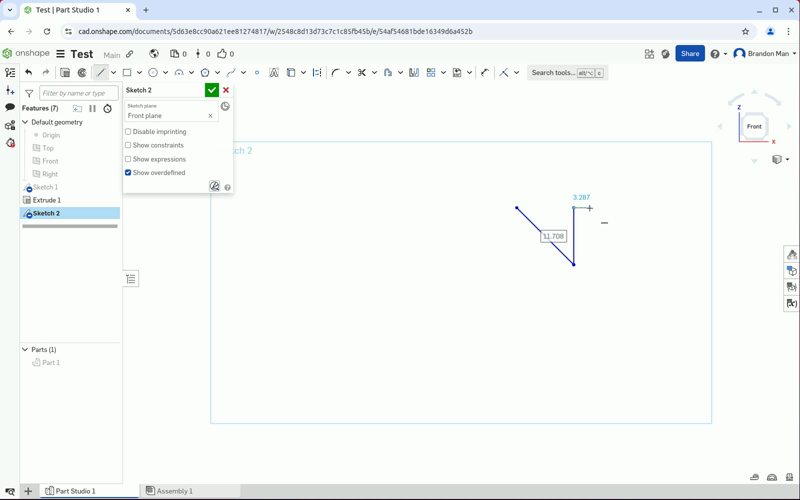
mouse_move(516, 207)
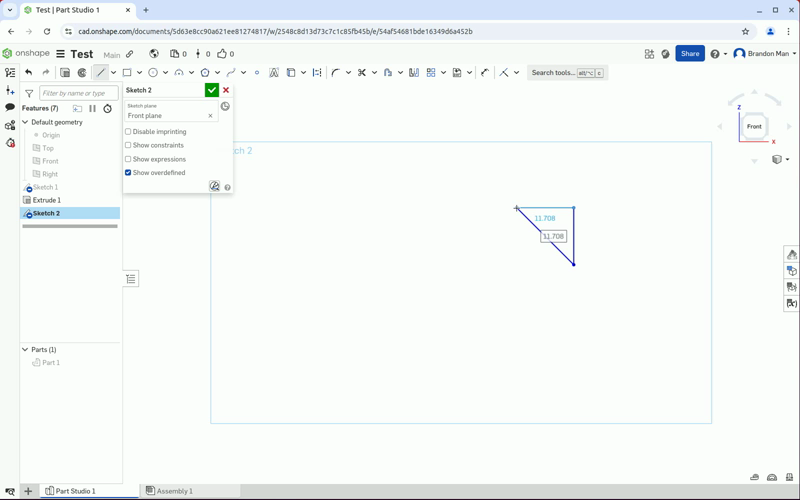
key_up(shift)
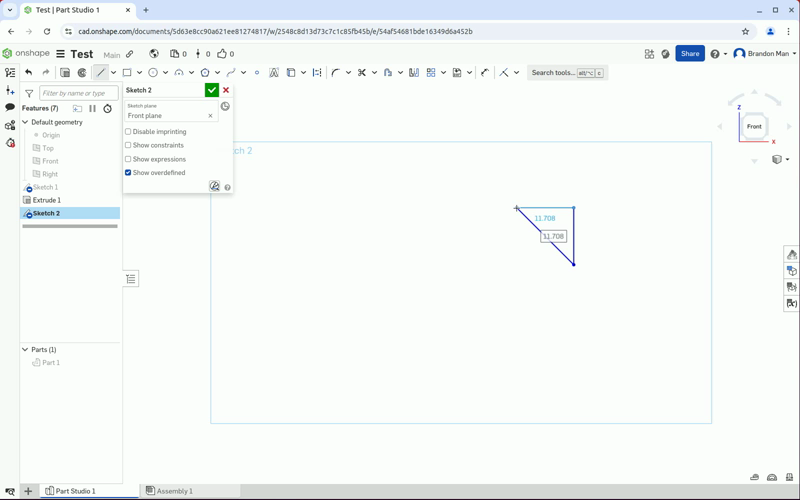
click(516, 207)
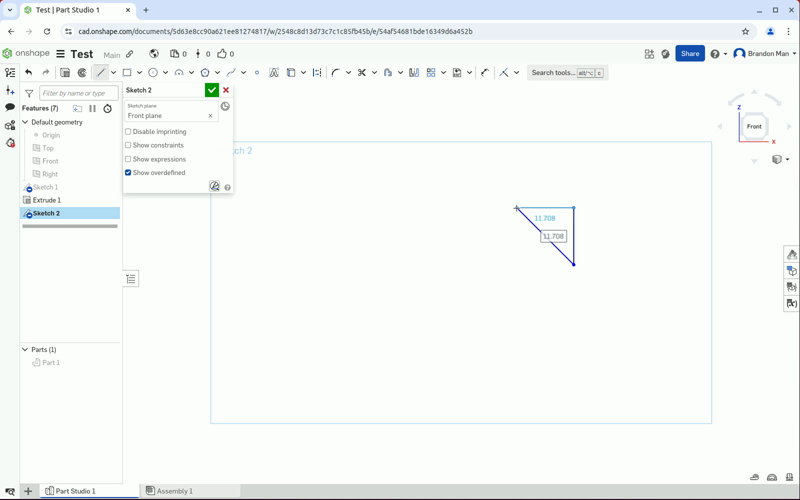
key(esc)
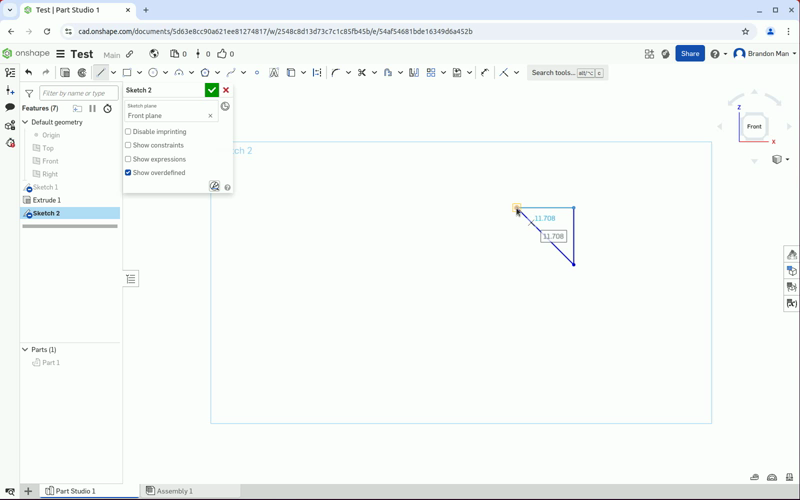
mouse_move(571, 241)
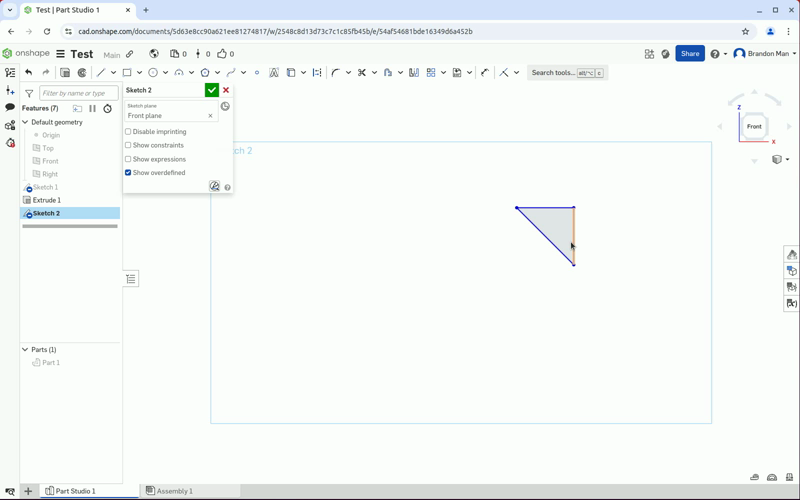
scroll(6)
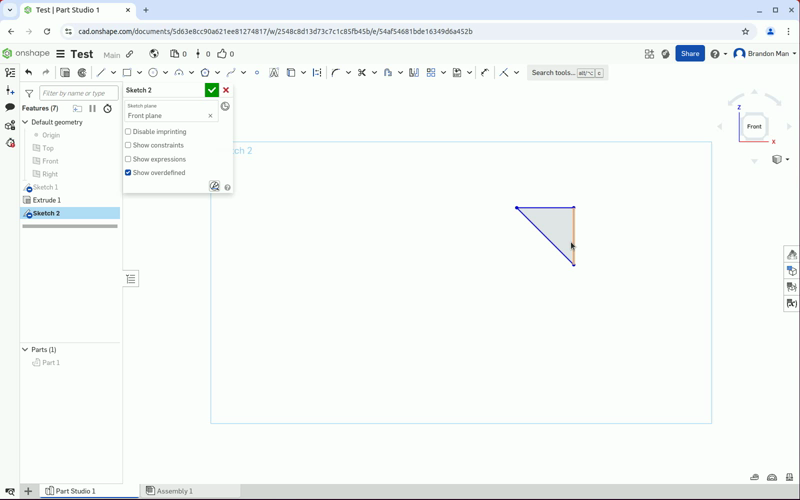
scroll(6)
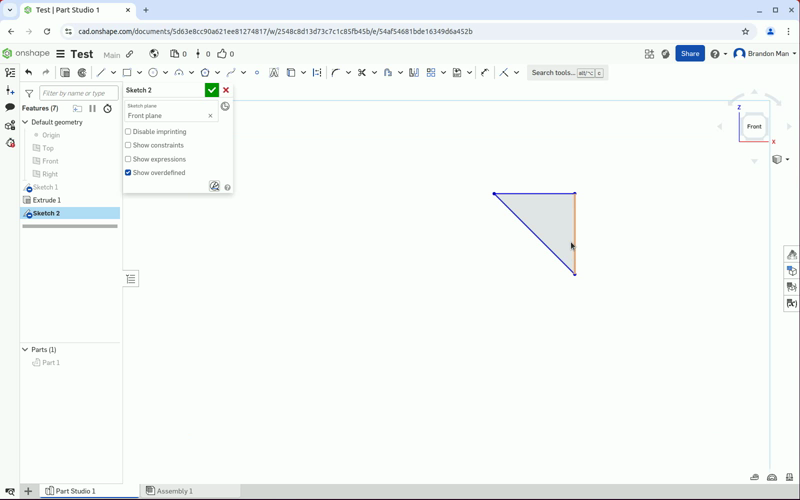
scroll(6)
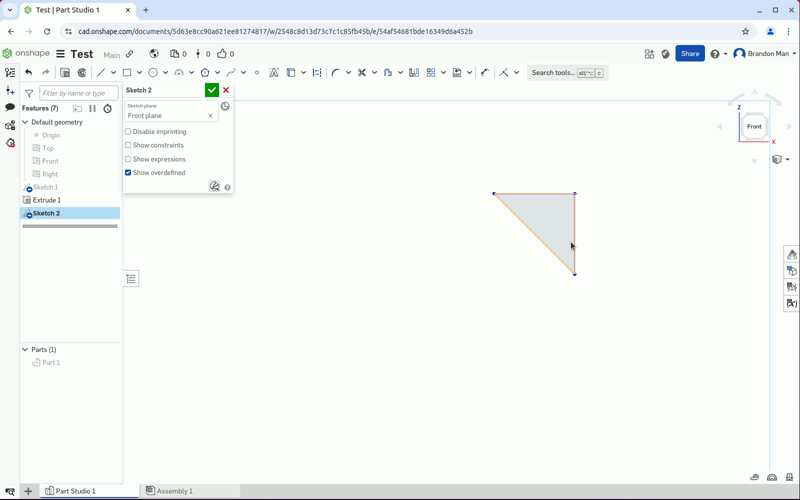
scroll(6)
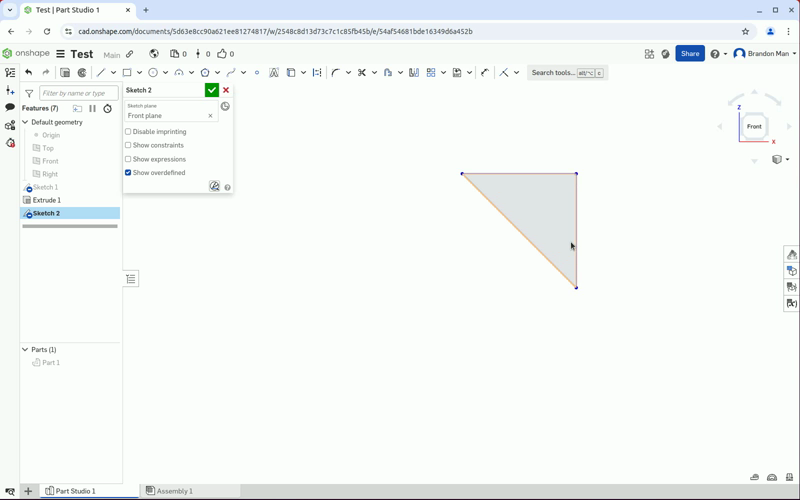
scroll(6)
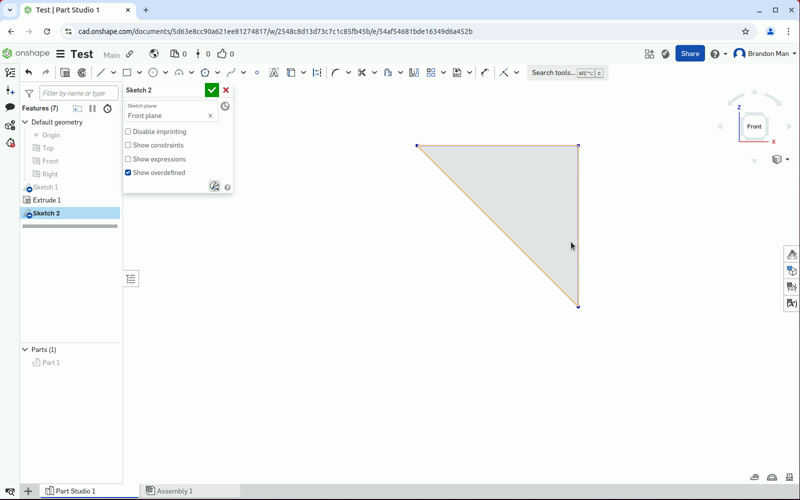
scroll(6)
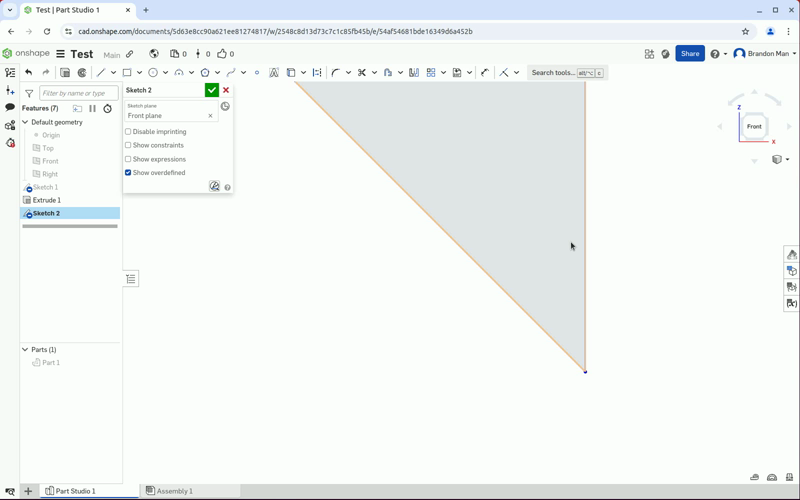
scroll(6)
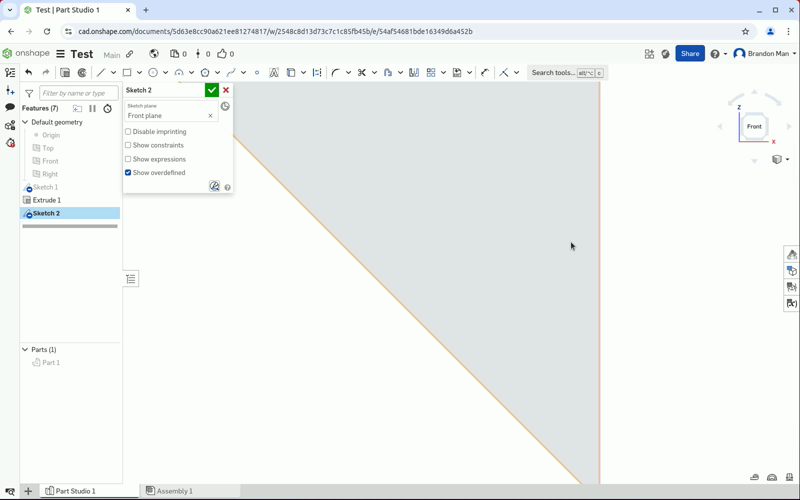
click(571, 241)
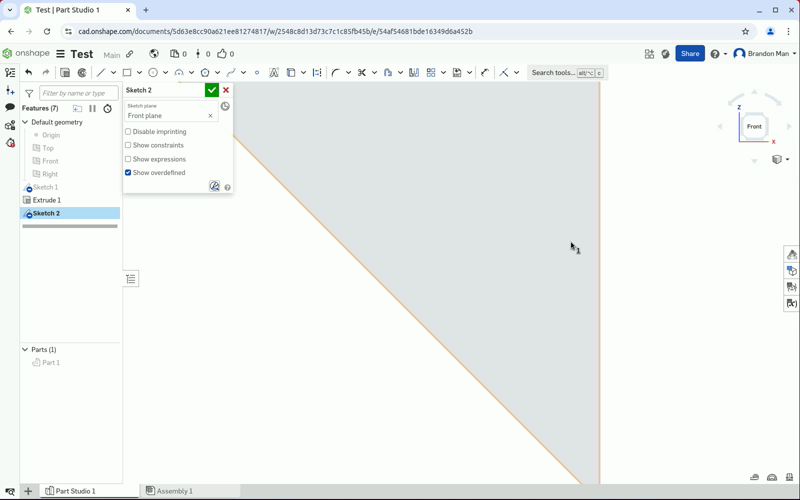
scroll(-6)
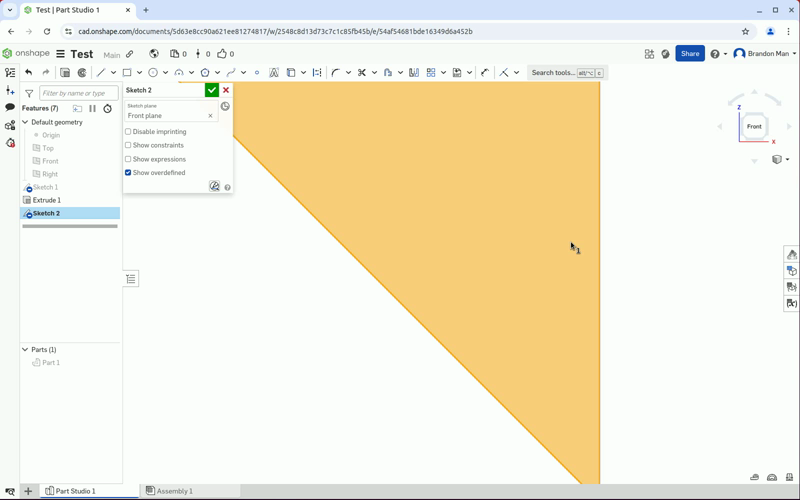
scroll(-6)
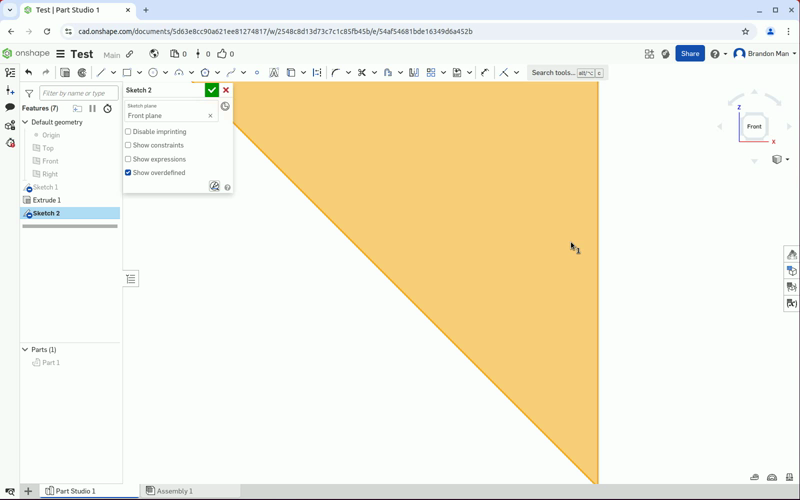
scroll(-6)
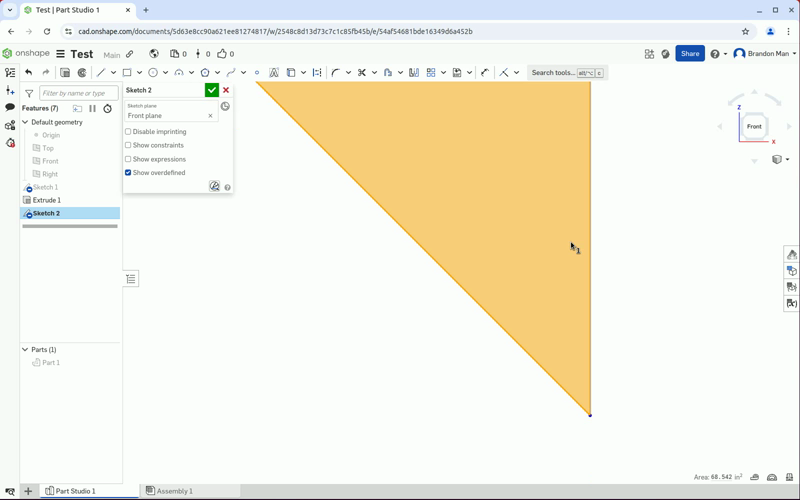
scroll(-6)
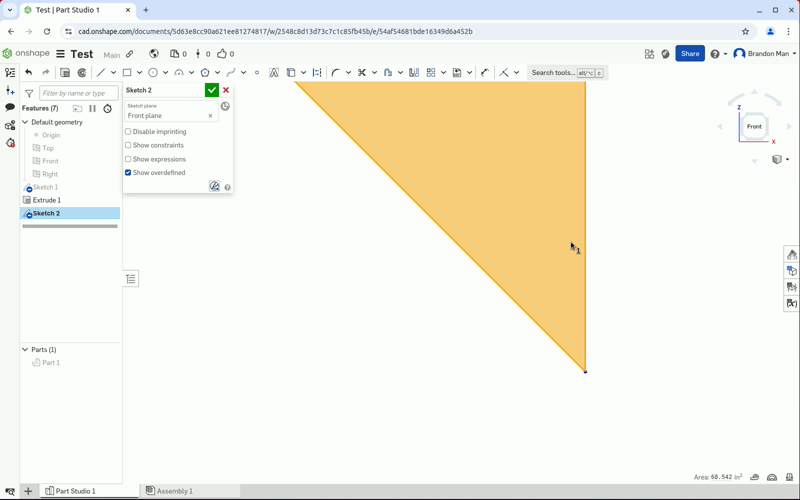
scroll(-6)
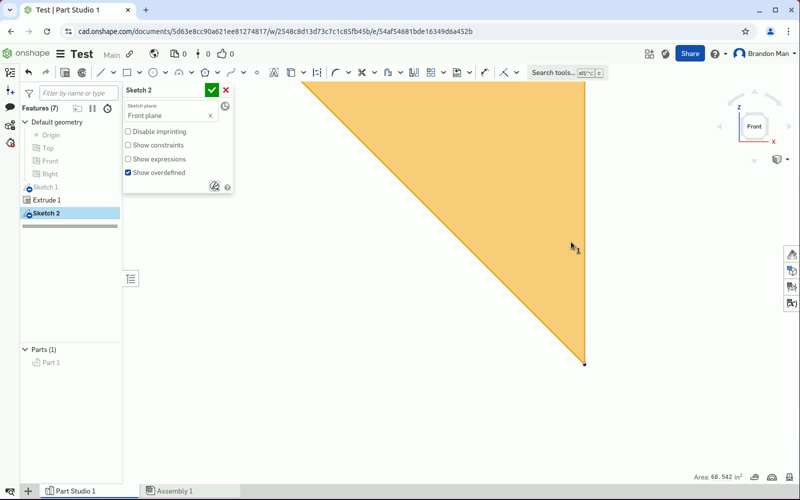
scroll(-6)
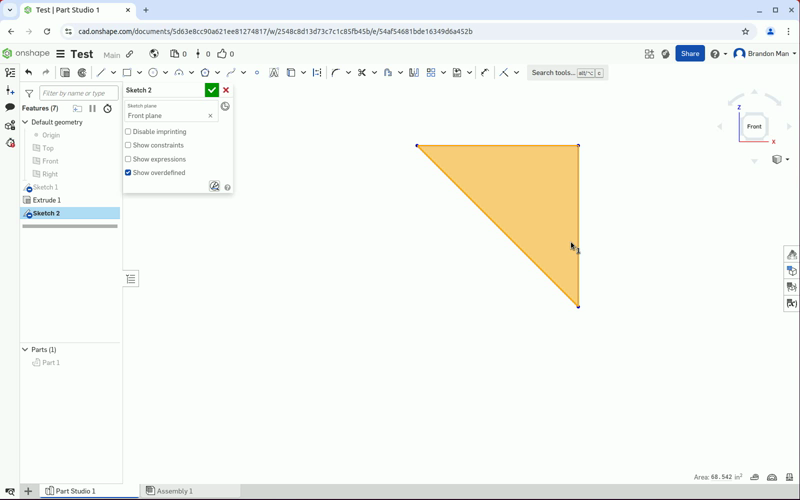
scroll(-6)
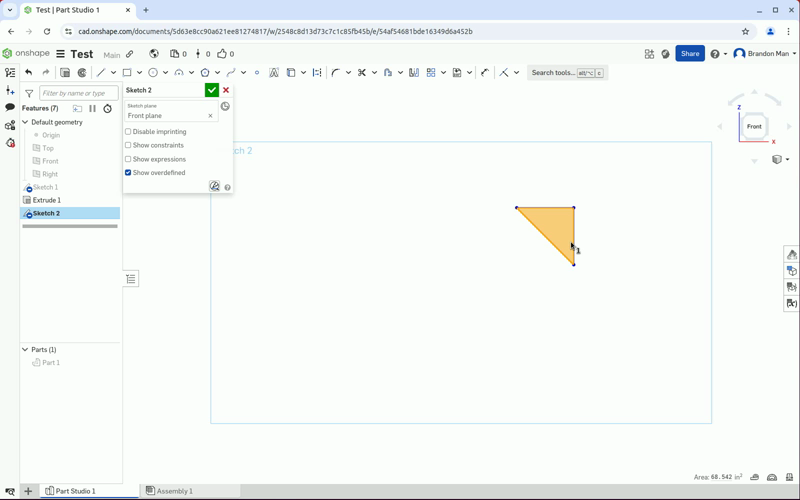
mouse_move(73, 352)
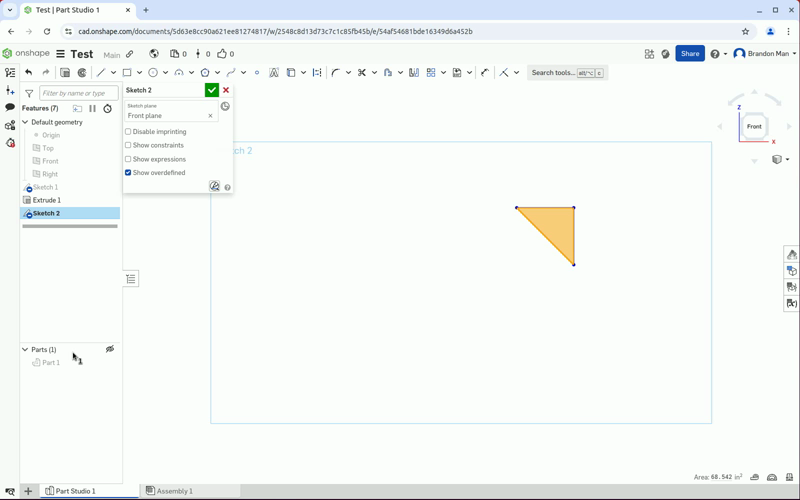
key(shift+y)
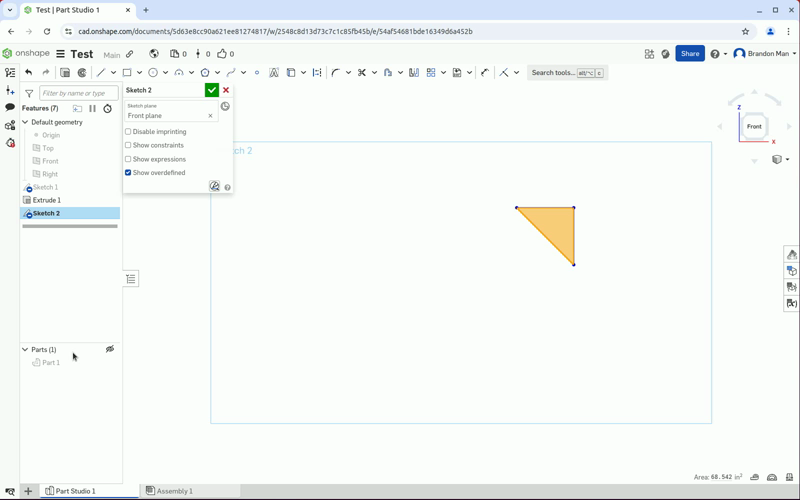
key(shift+e)
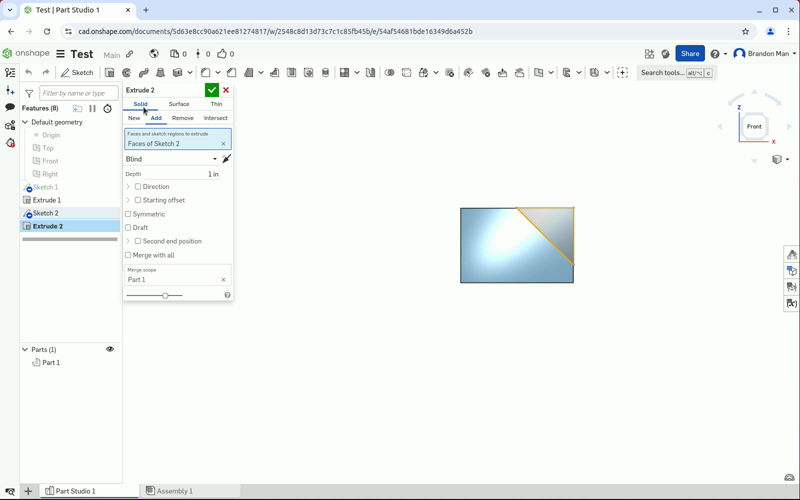
mouse_move(143, 106)
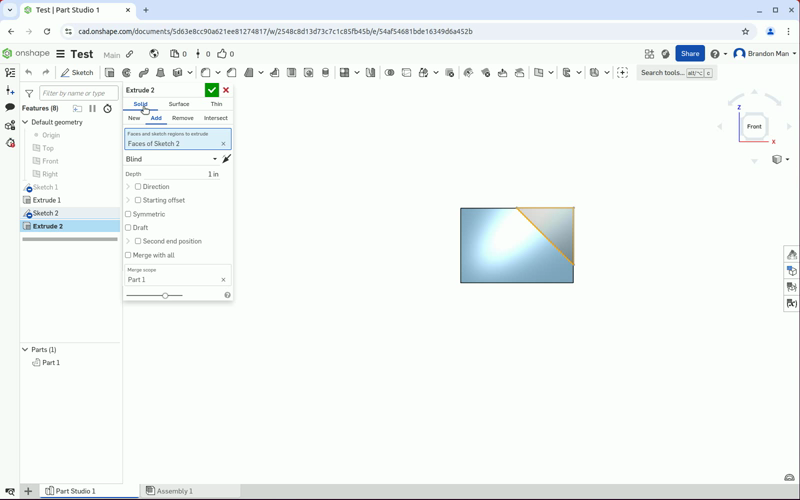
click(143, 106)
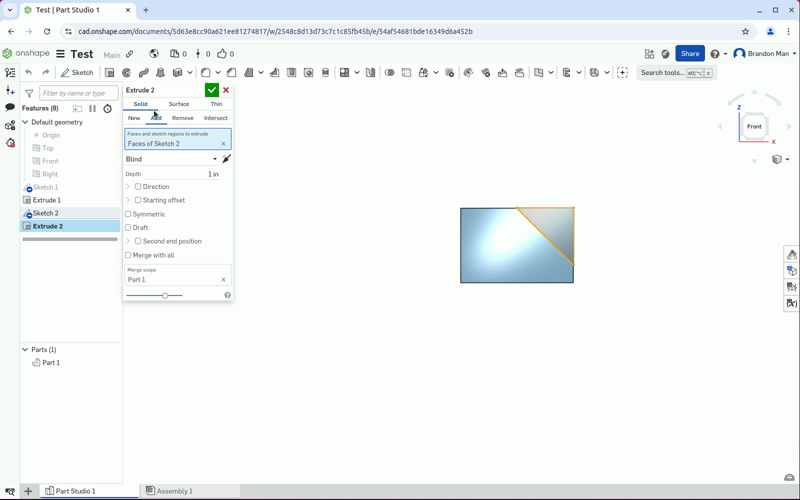
mouse_move(186, 120)
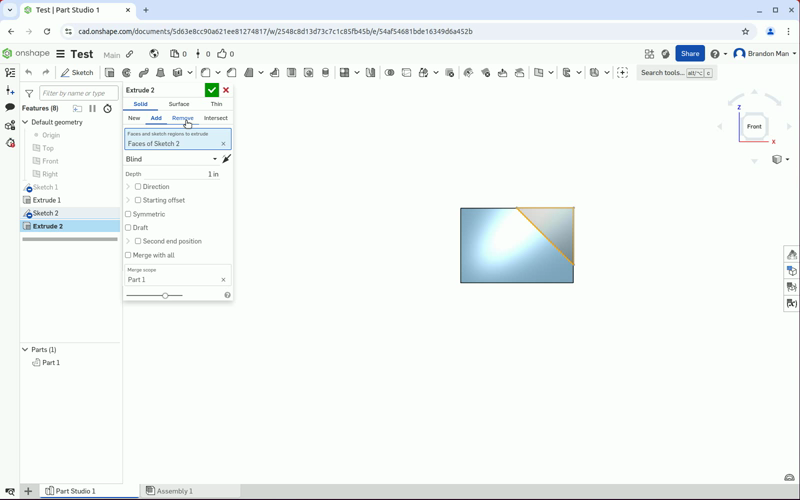
click(186, 120)
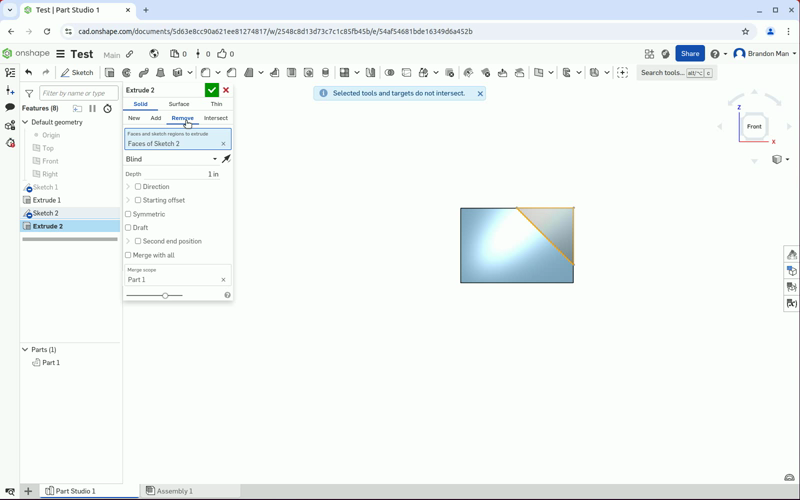
key(tab, 4)
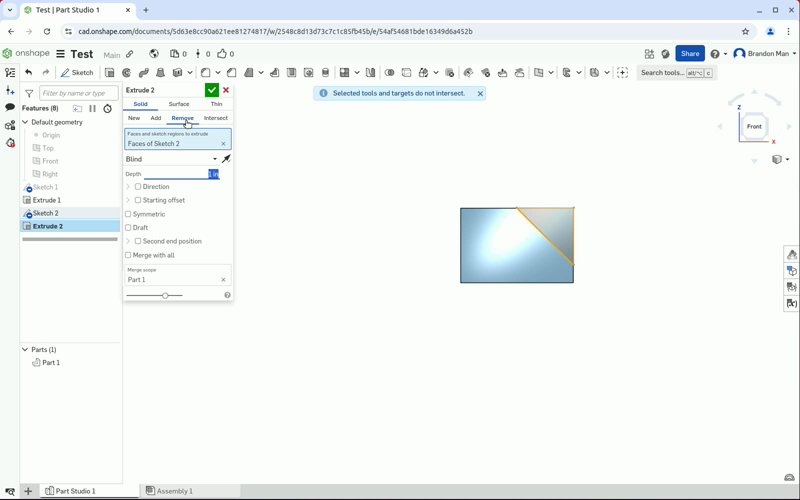
text(-11.554)
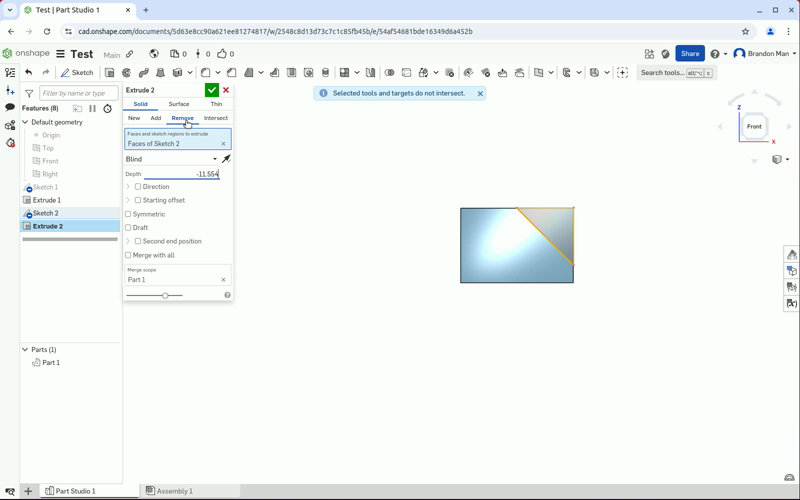
key(tab, 3)
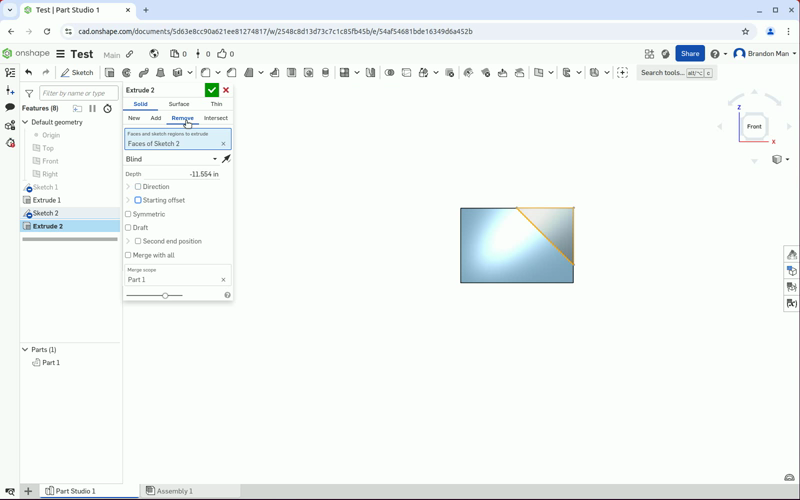
key(tab, 2)
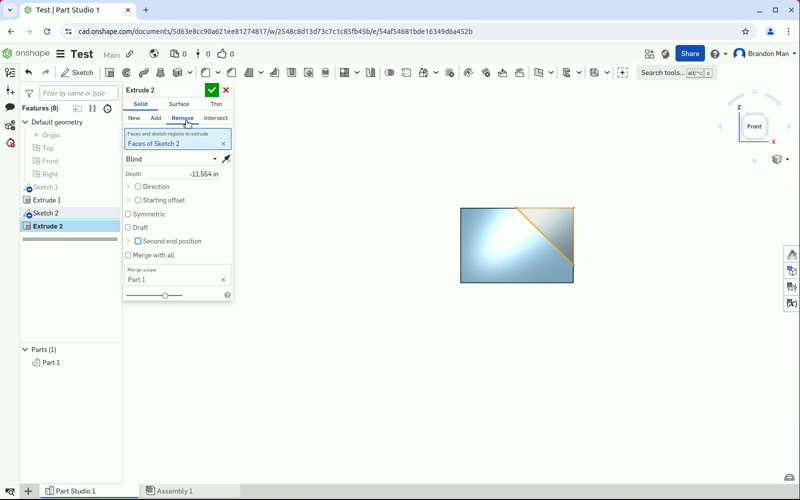
key(space)
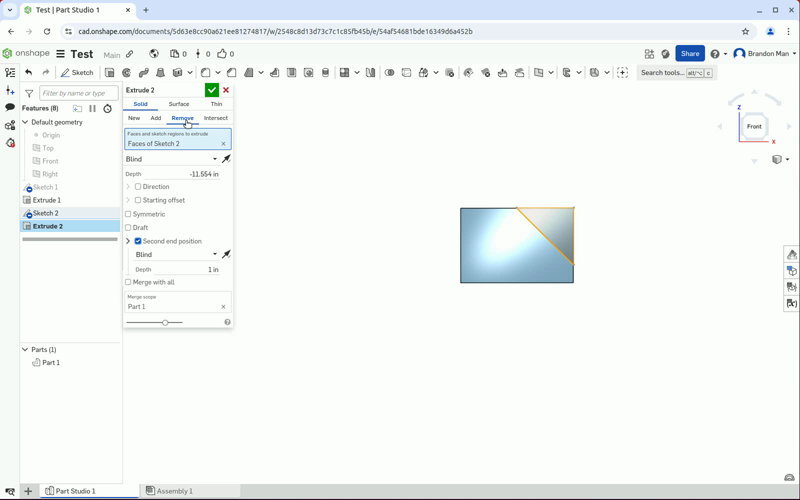
key(tab, 3)
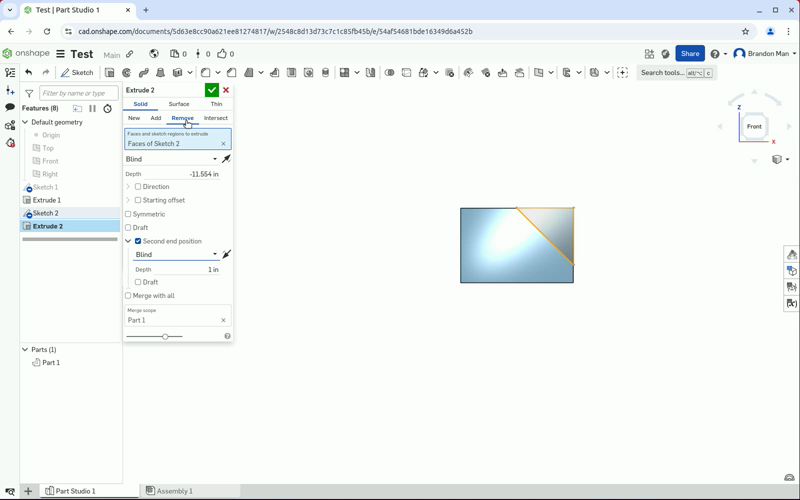
text(3.851)
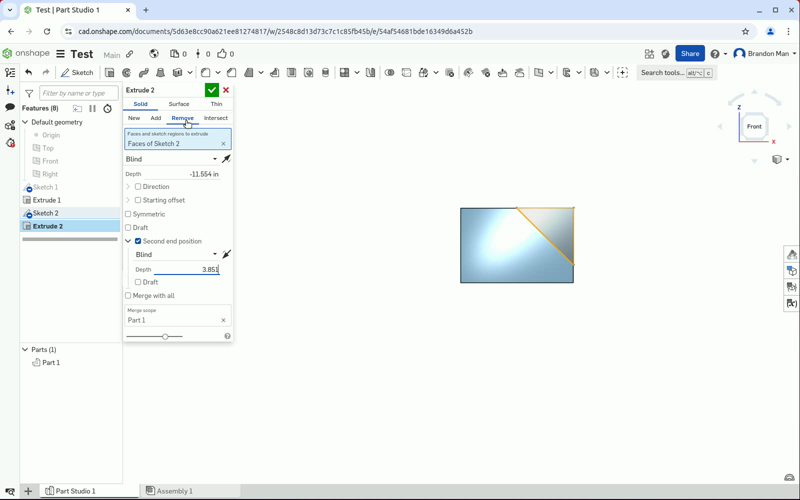
key(tab, 2)
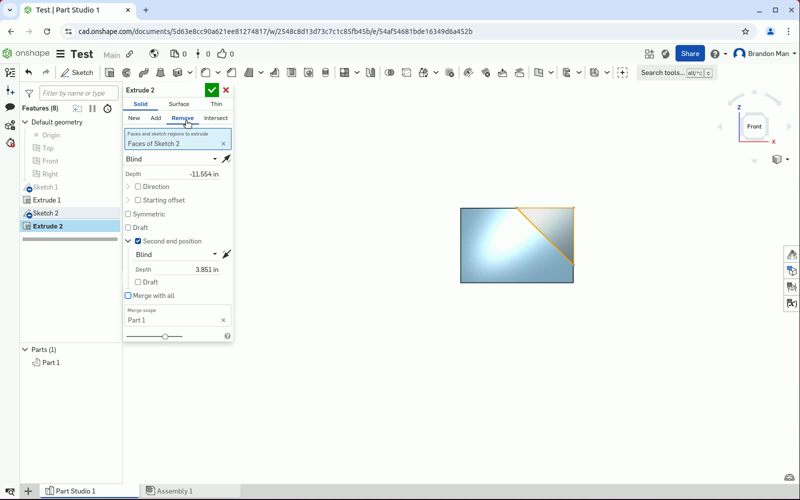
key(space)
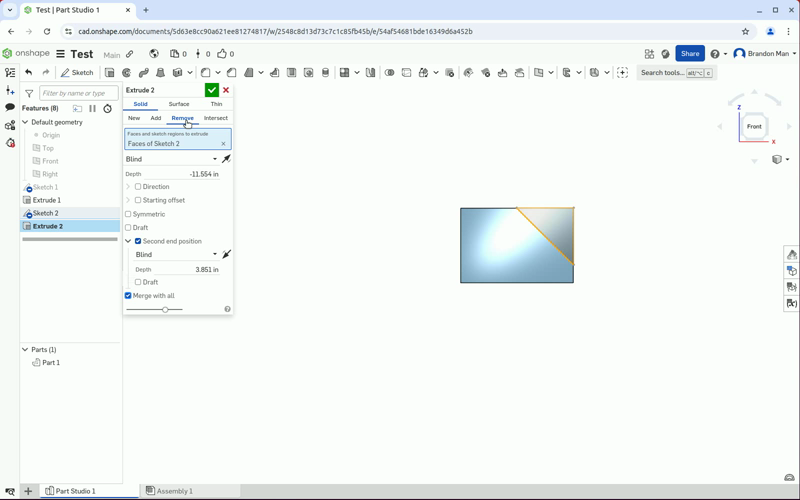
key(enter)
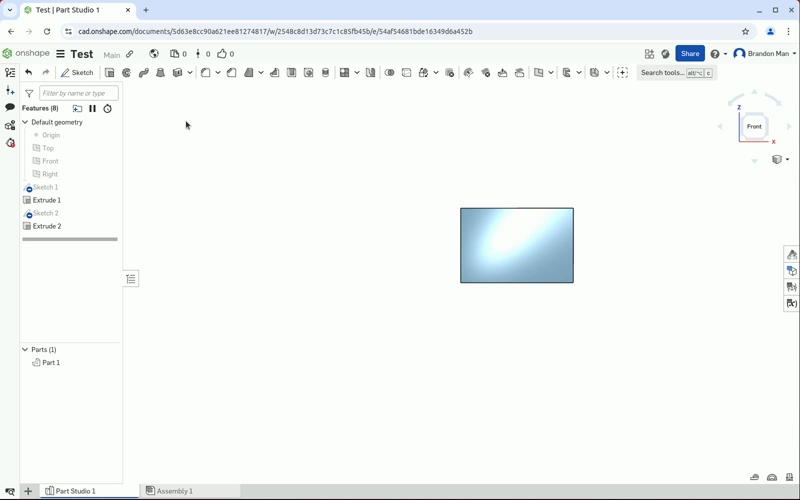
key(shift+h)
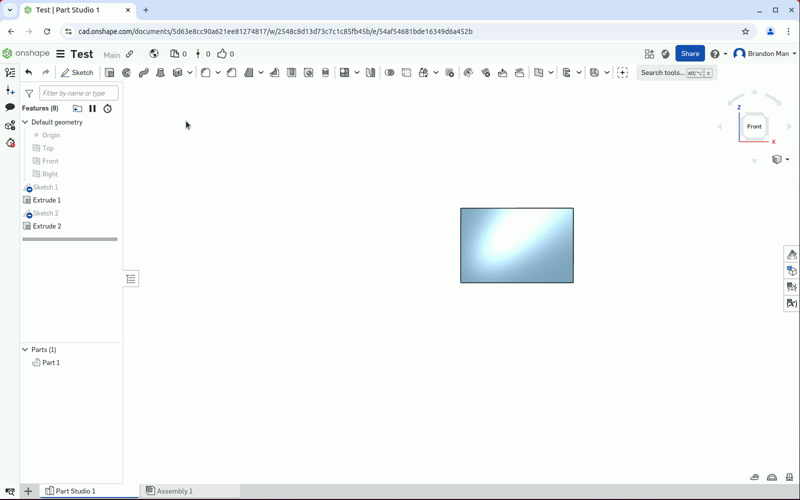
key(shift+h)
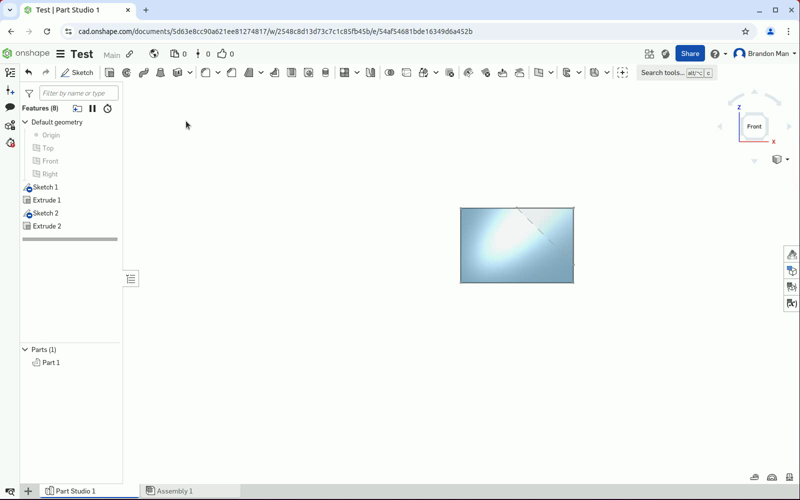
key(shift+7)
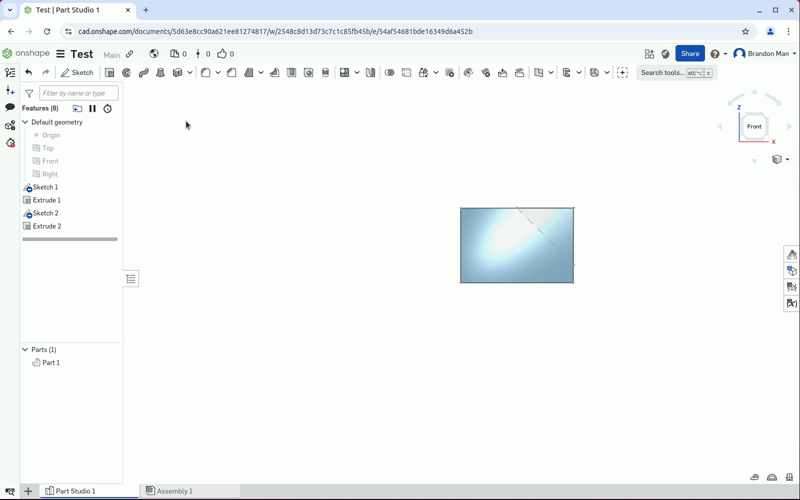
key(left, 2)
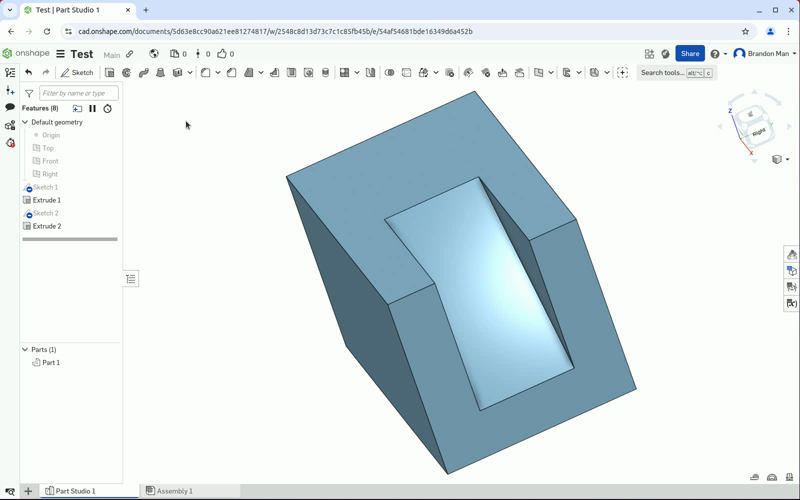
key(down, 2)
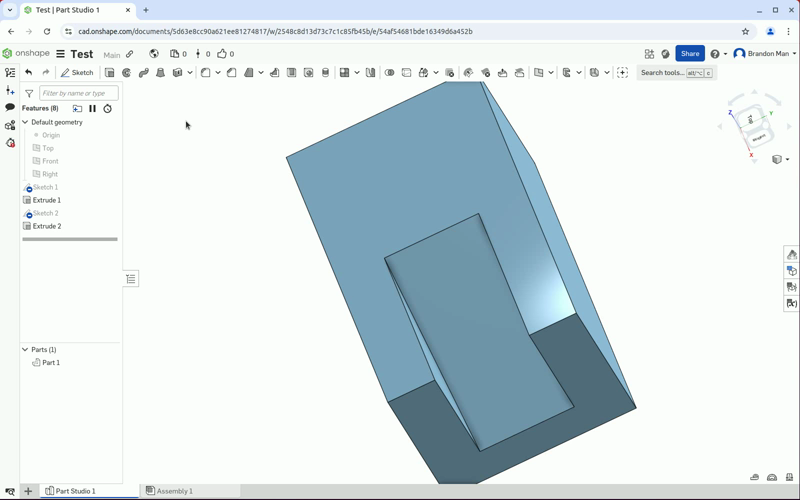
key(up, 2)
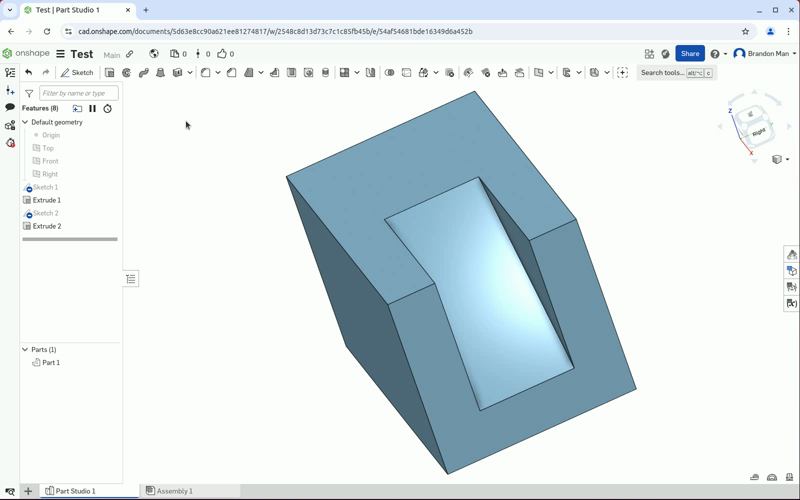
key(right, 2)
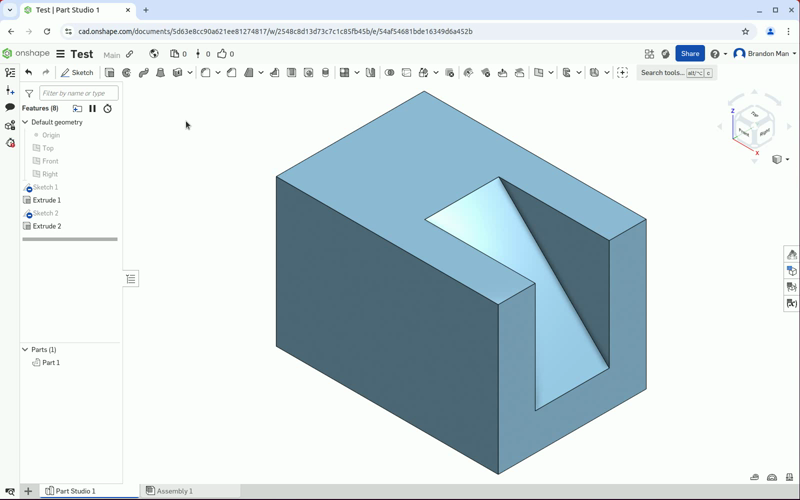
mouse_move(73, 189)
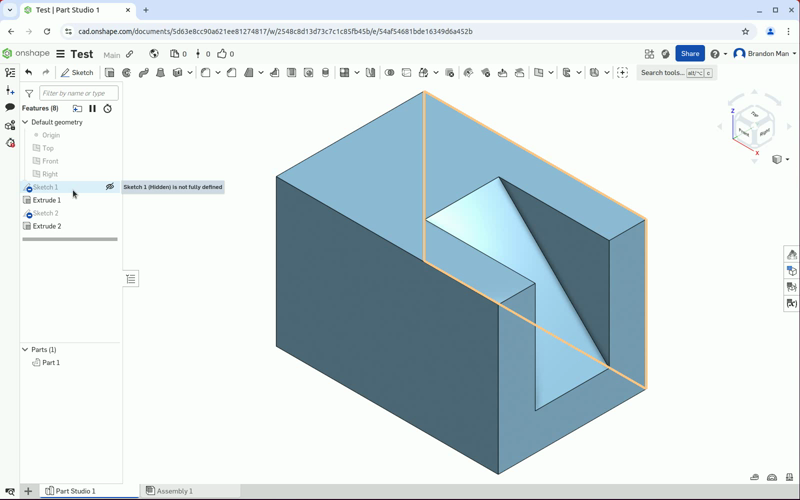
click(73, 189)